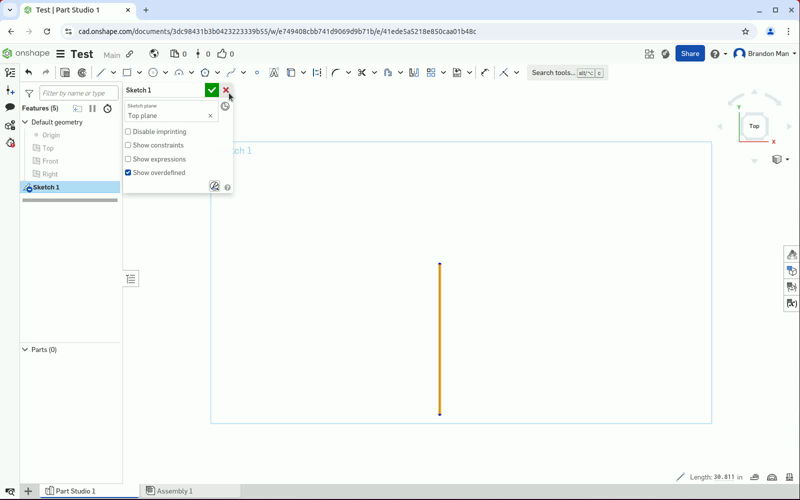
key(shift+h)
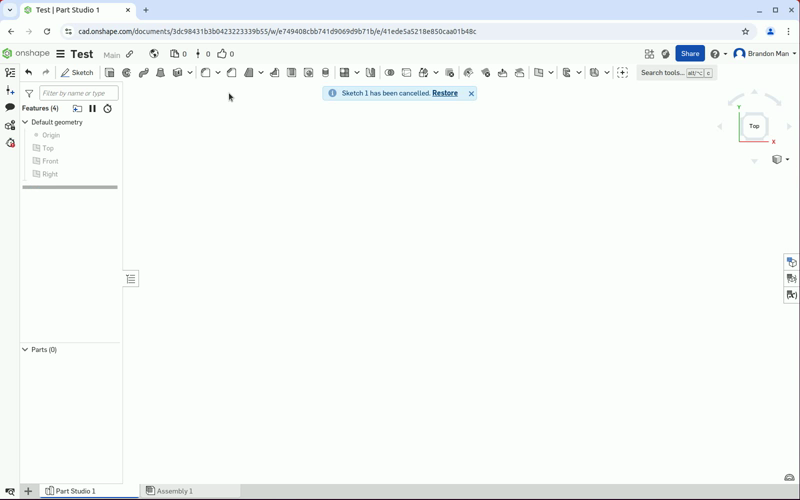
mouse_move(73, 352)
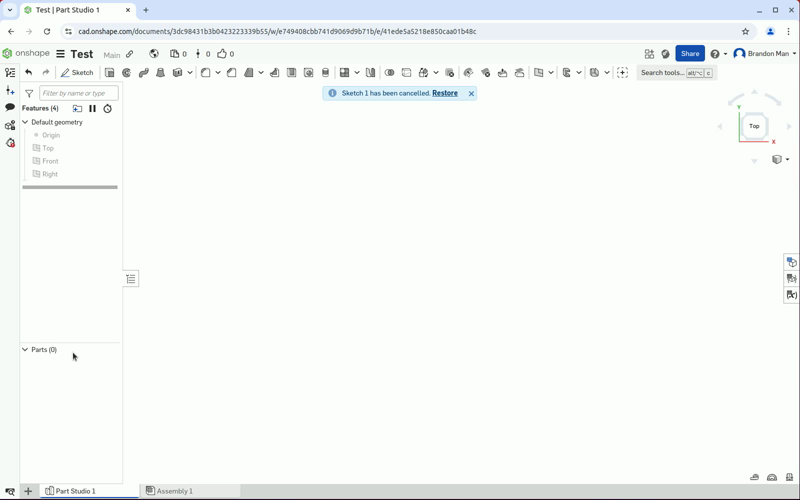
key(y)
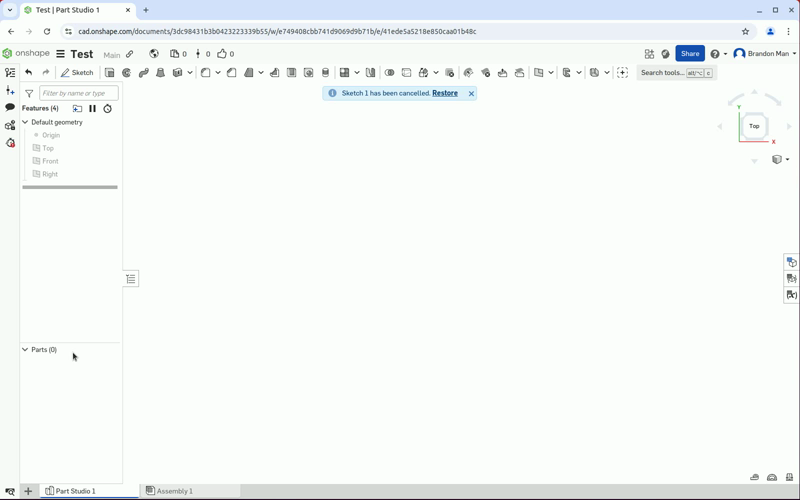
key(shift+p)
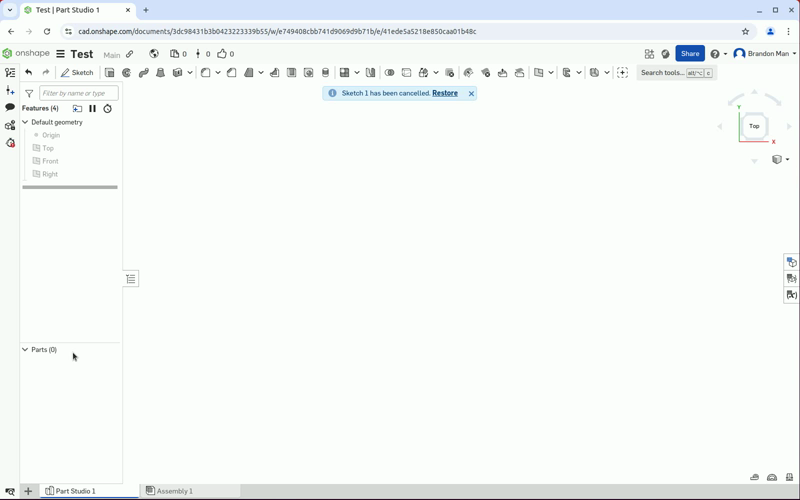
key(space)
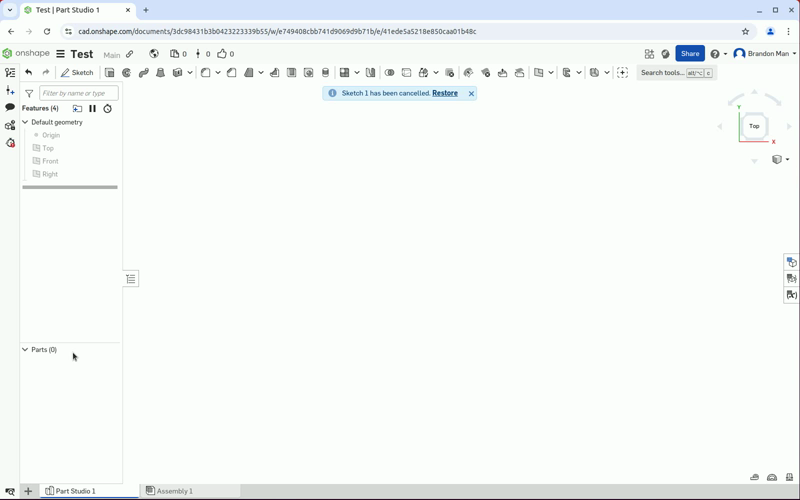
key_down(shift)
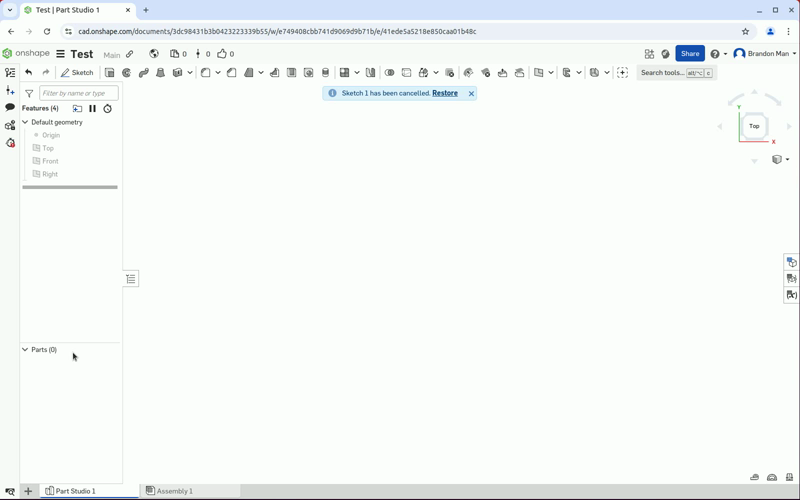
key(up)
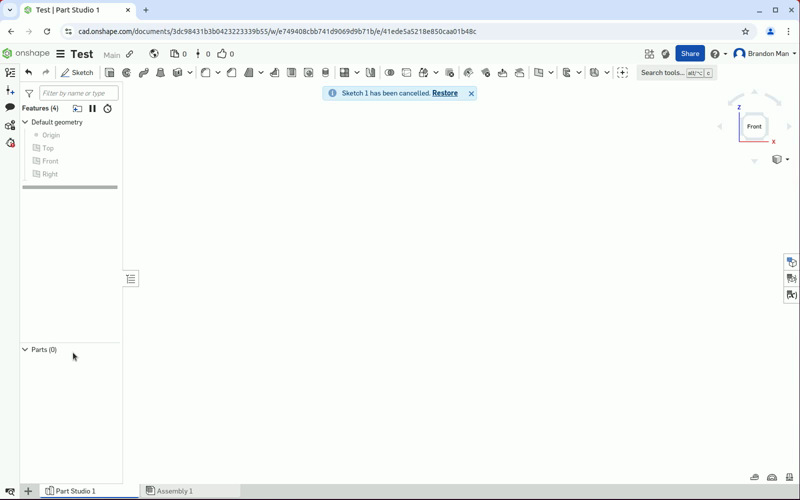
key_up(shift)
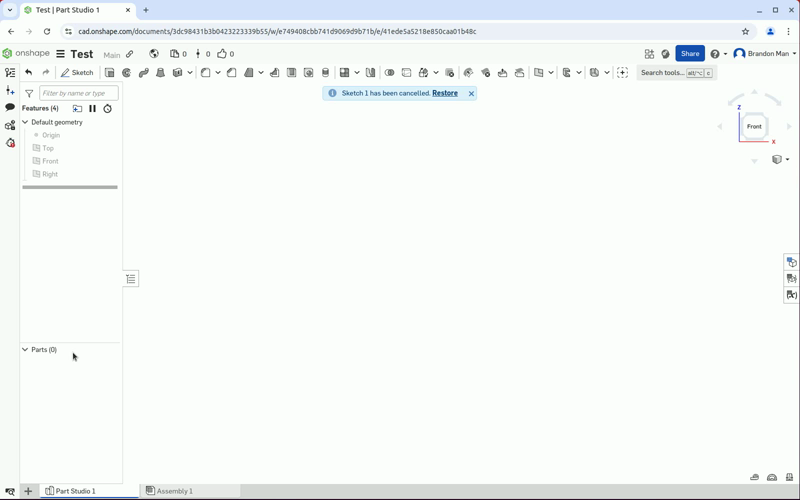
mouse_move(73, 352)
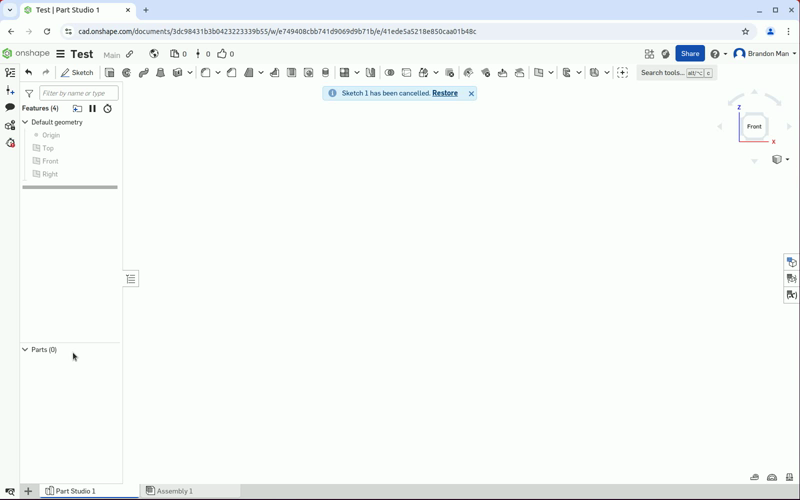
key(shift+y)
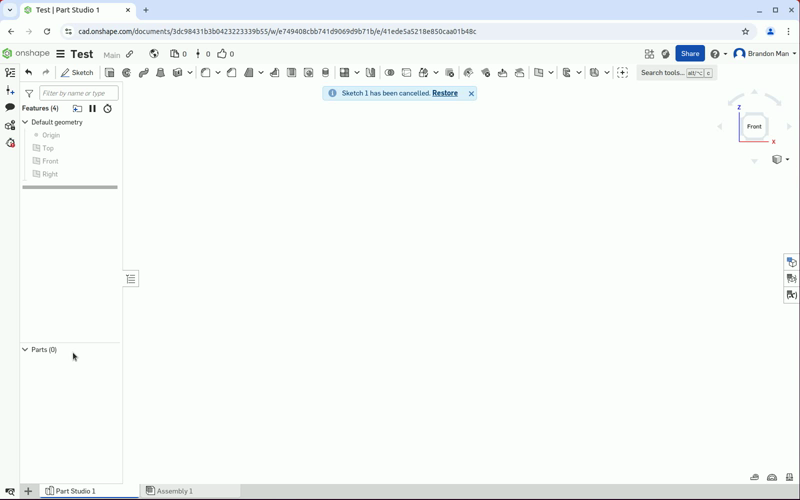
key(shift+s)
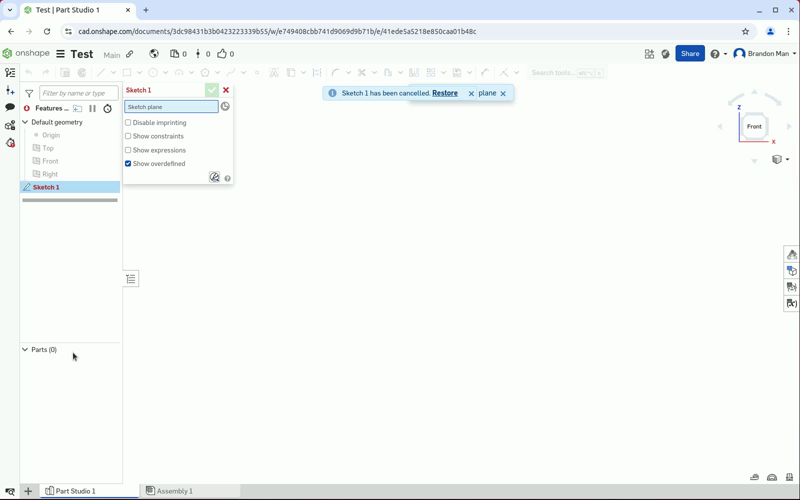
mouse_move(73, 163)
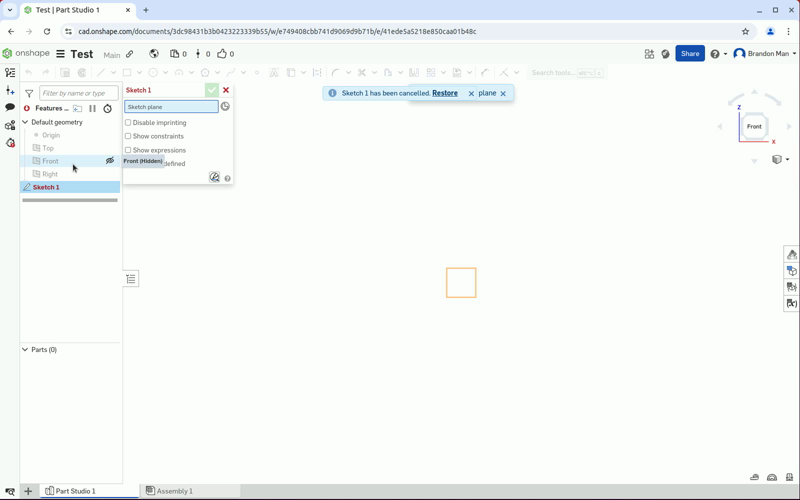
click(73, 163)
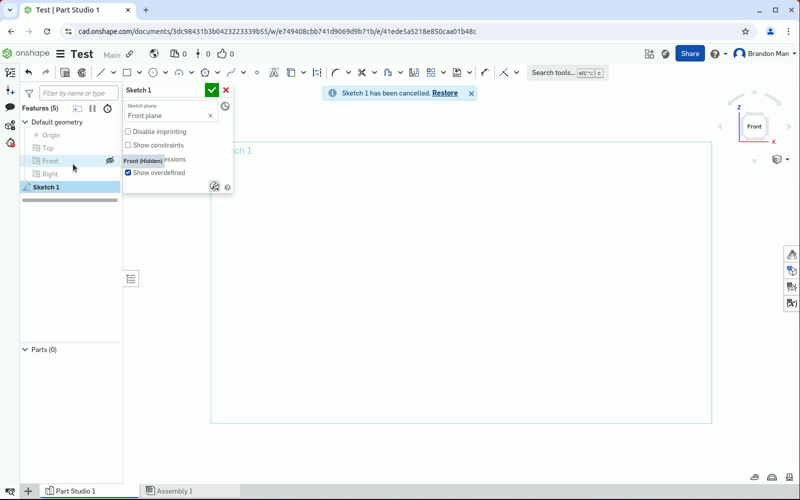
mouse_move(73, 352)
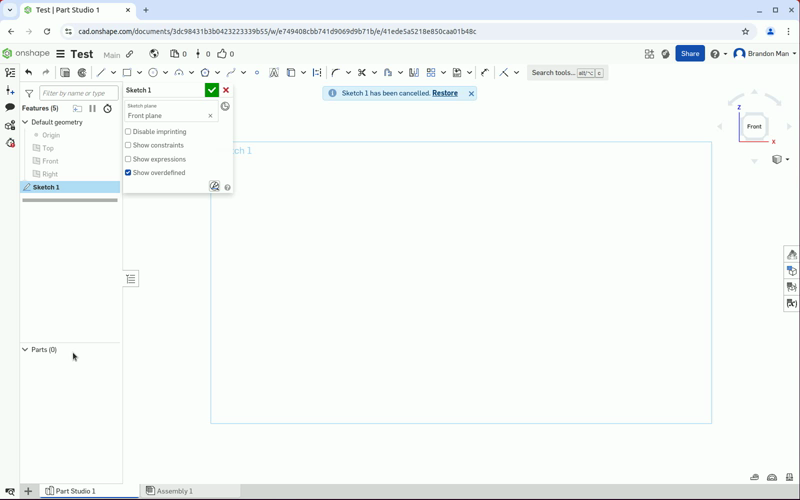
key(y)
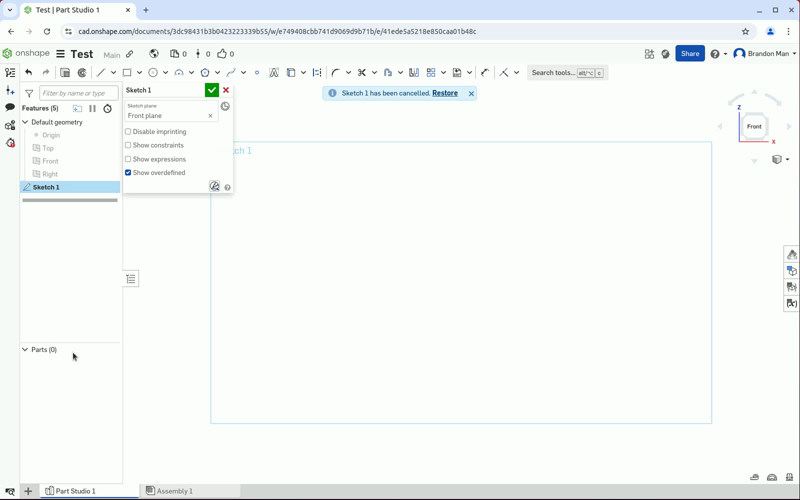
key(c)
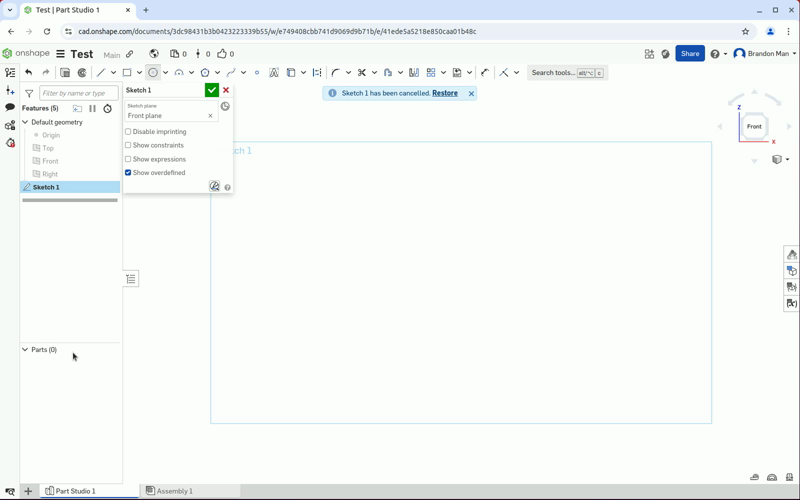
key_down(shift)
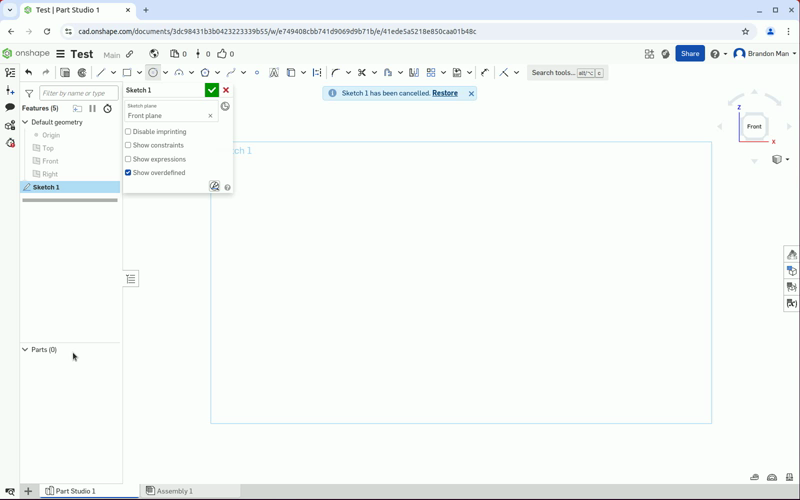
mouse_move(460, 282)
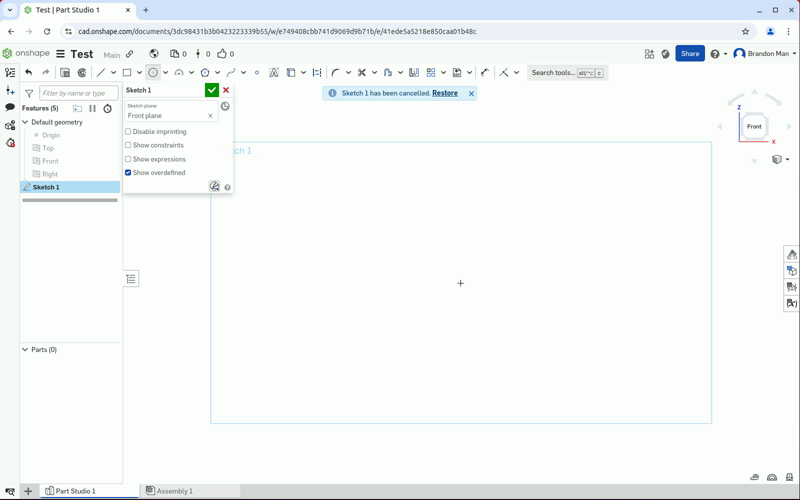
click(460, 282)
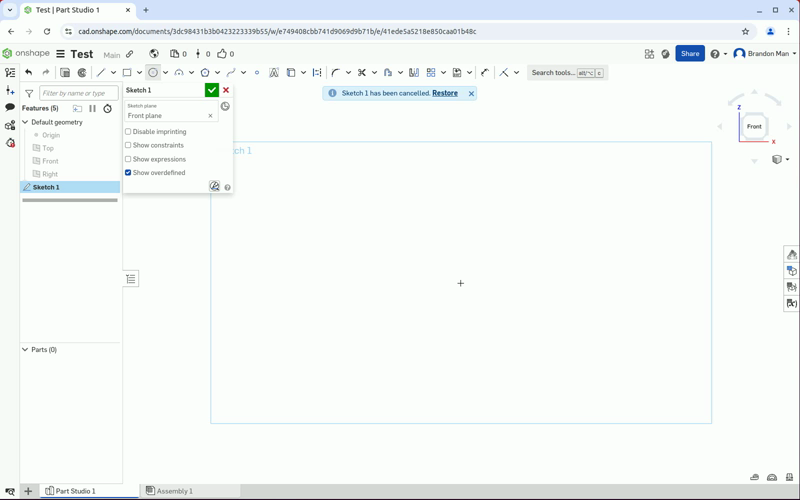
key_up(shift)
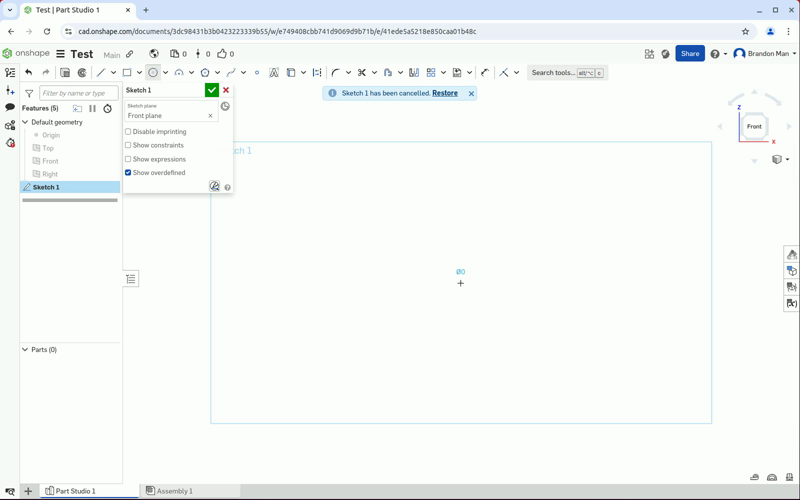
mouse_move(521, 282)
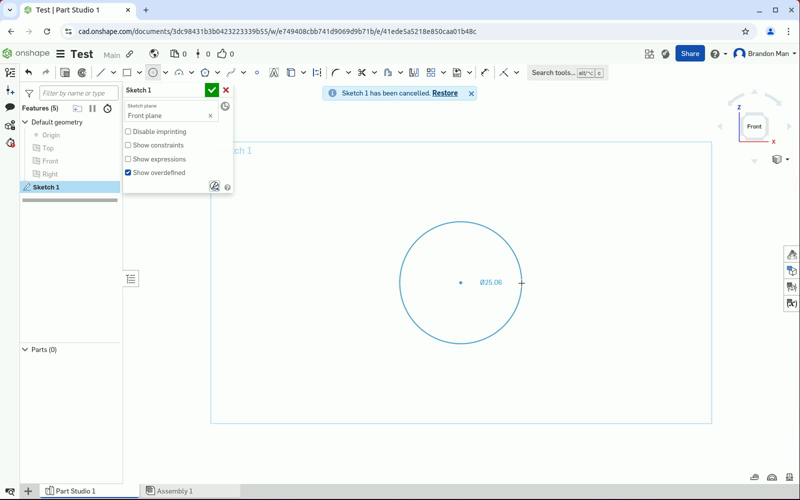
click(521, 282)
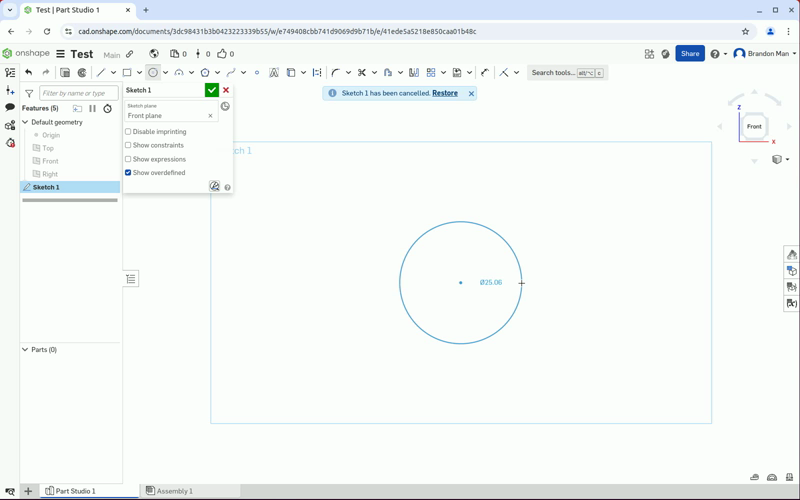
key(esc)
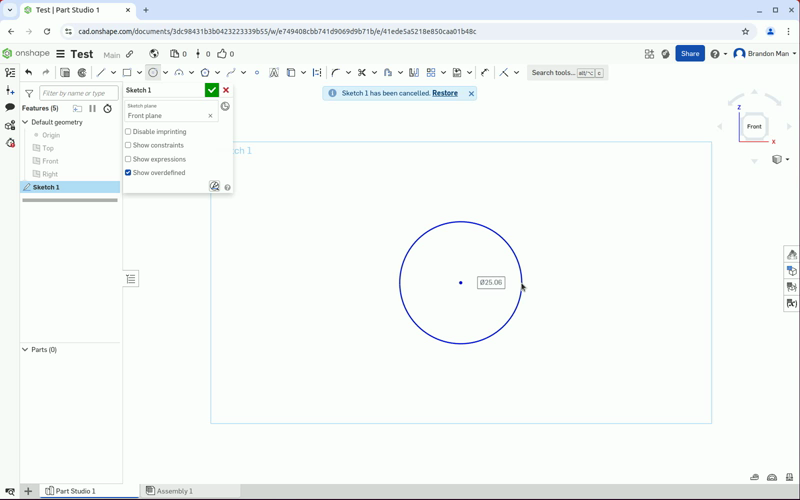
key(c)
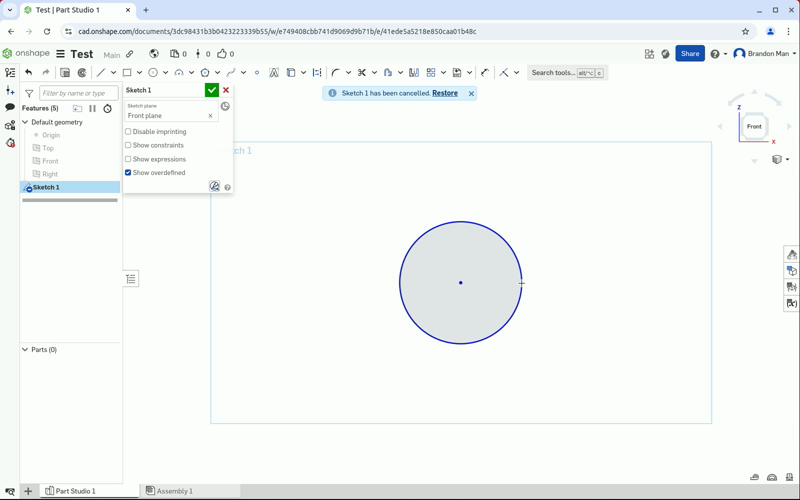
key_down(shift)
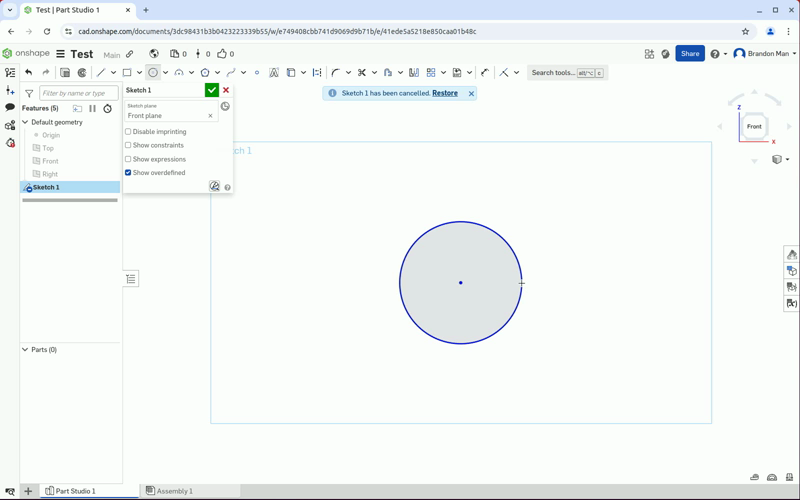
mouse_move(460, 282)
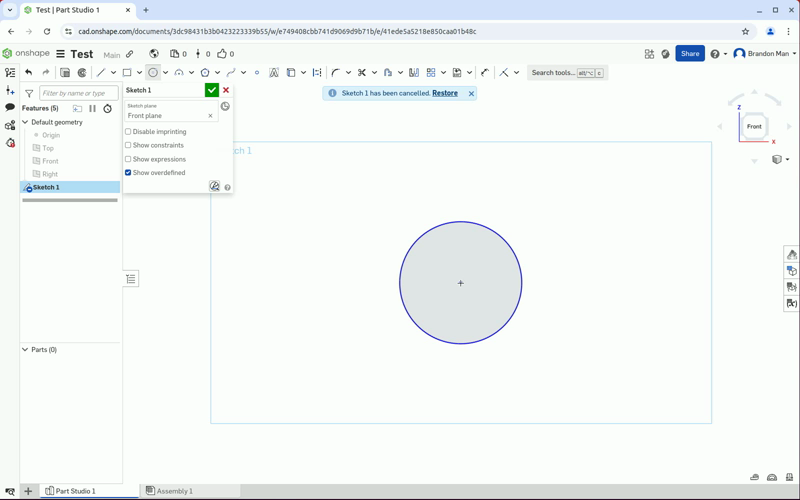
click(460, 282)
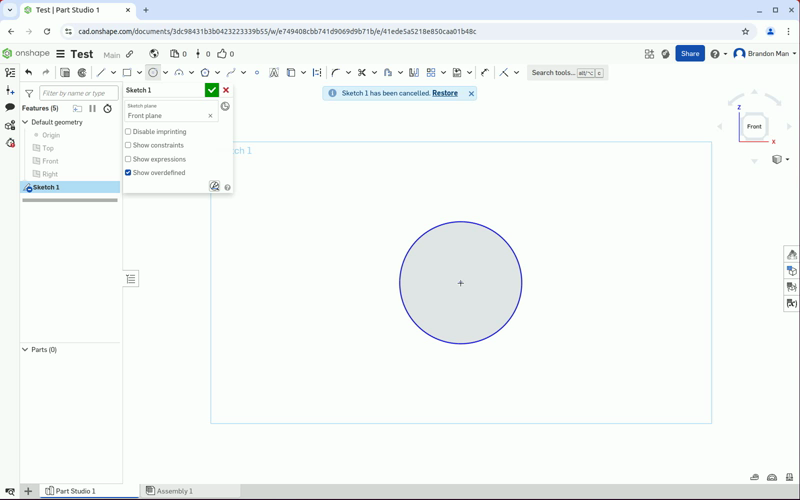
key_up(shift)
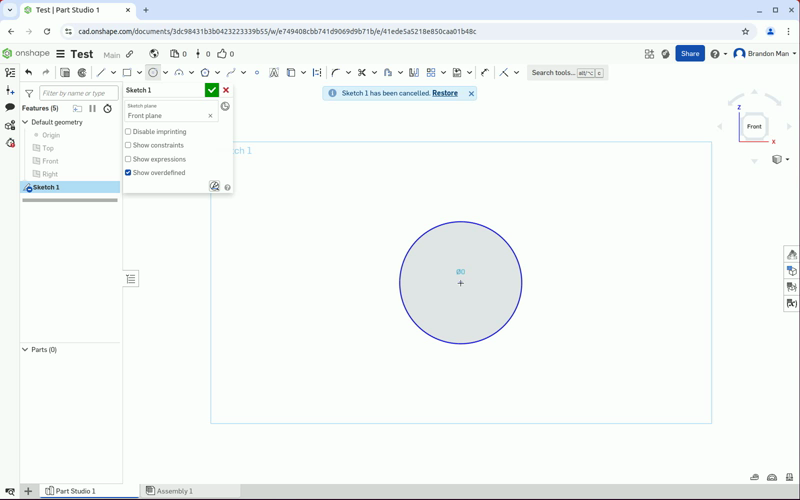
mouse_move(496, 282)
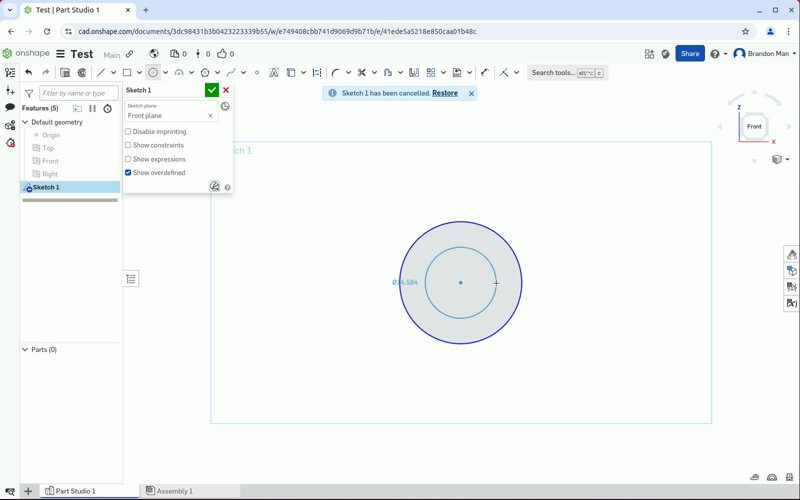
click(496, 282)
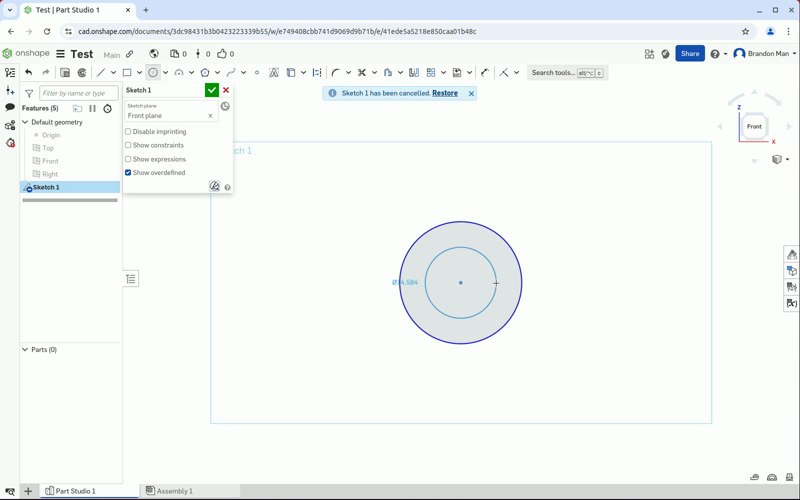
key(esc)
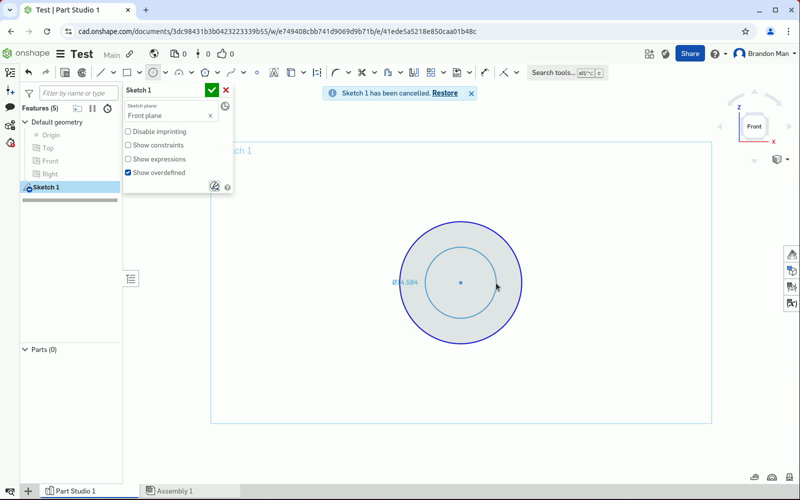
mouse_move(421, 294)
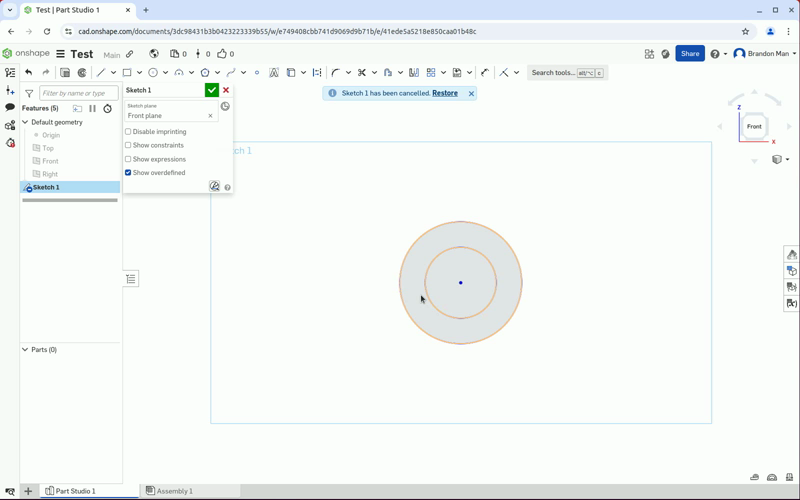
click(421, 294)
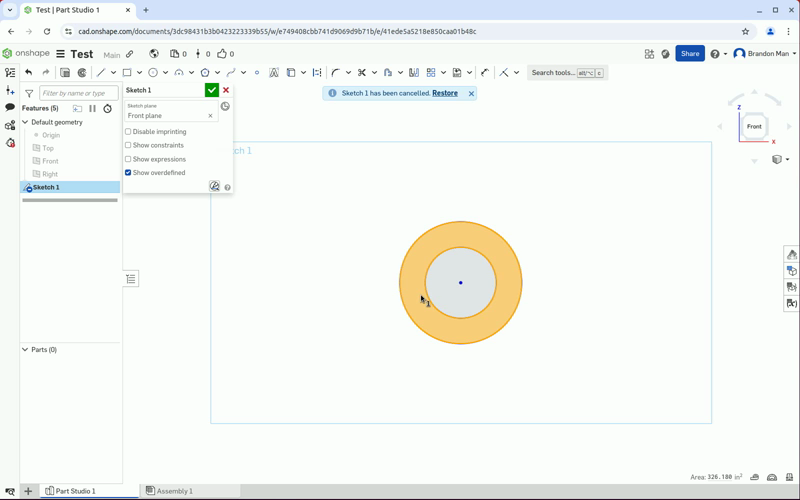
mouse_move(73, 352)
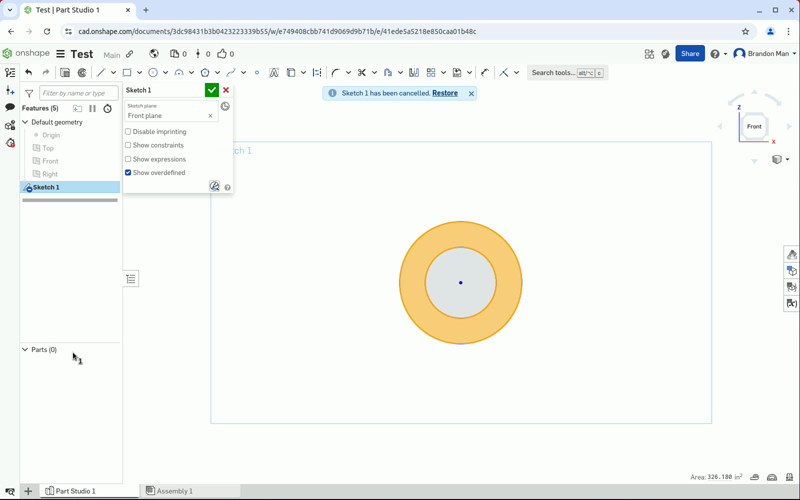
key(shift+y)
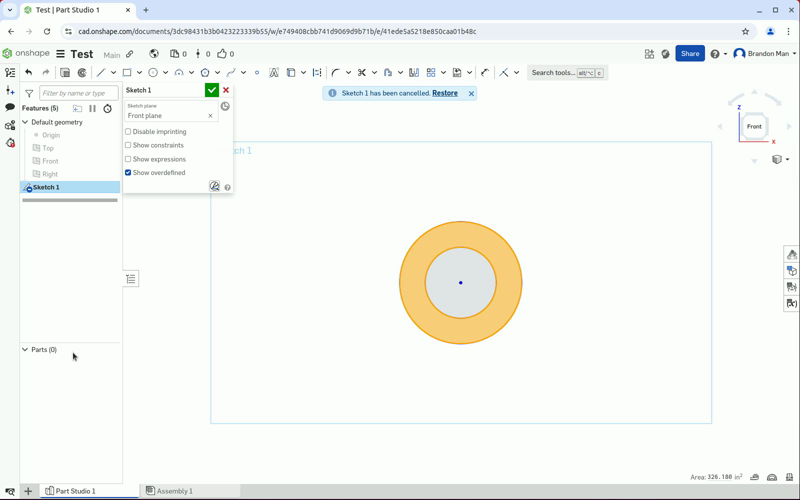
key(shift+e)
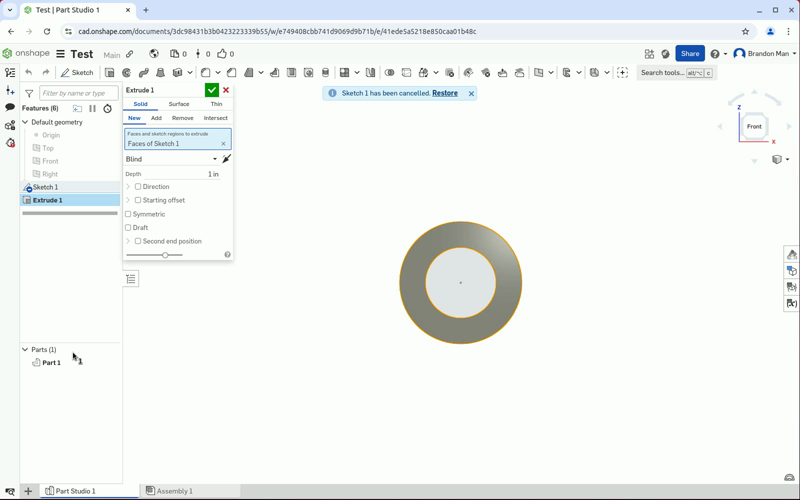
mouse_move(143, 106)
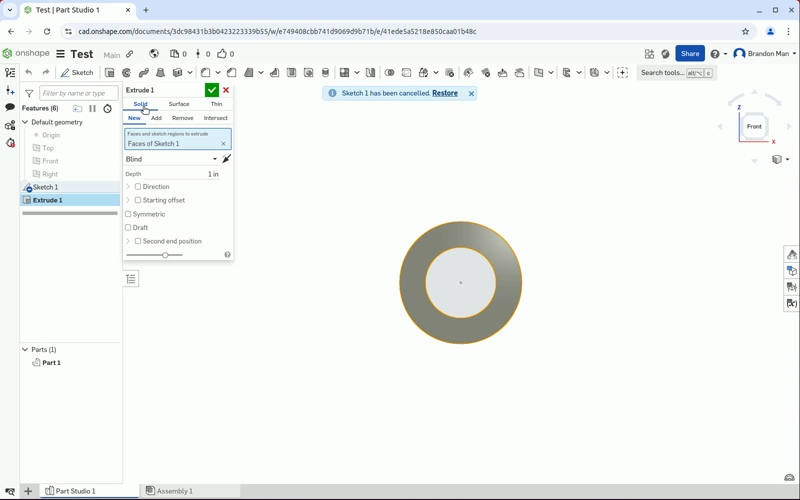
click(143, 106)
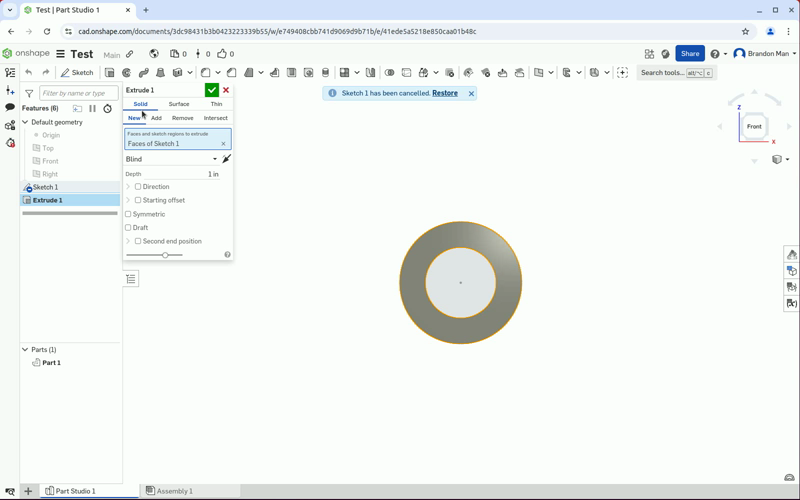
mouse_move(137, 120)
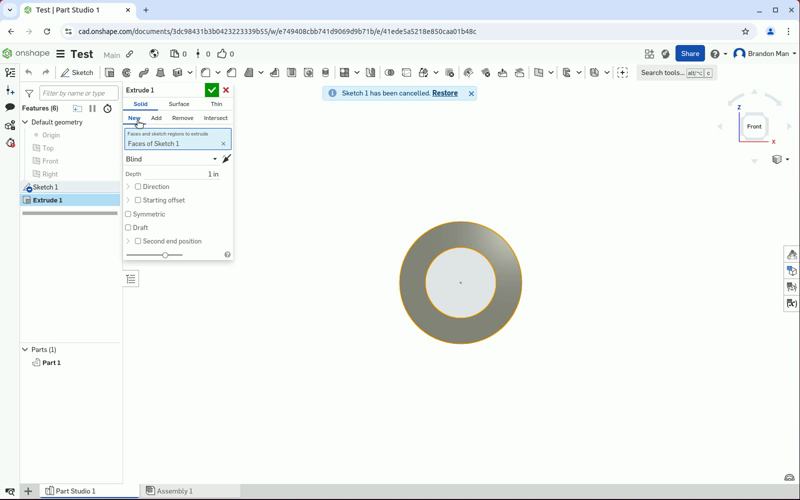
click(137, 120)
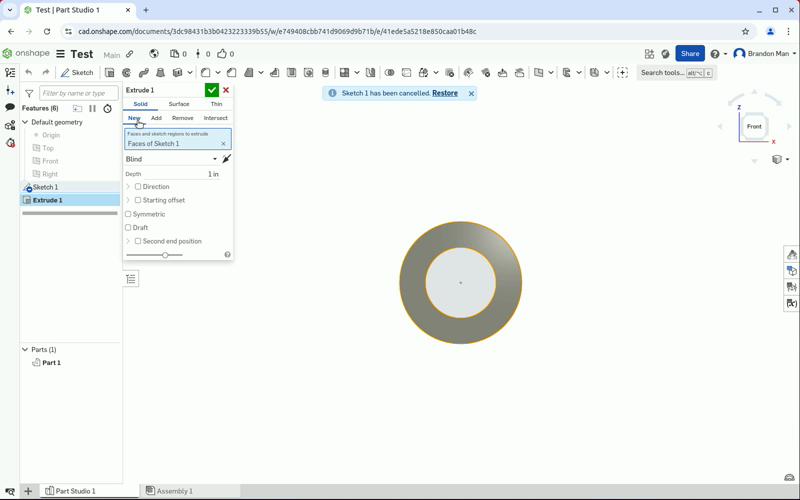
key(tab, 4)
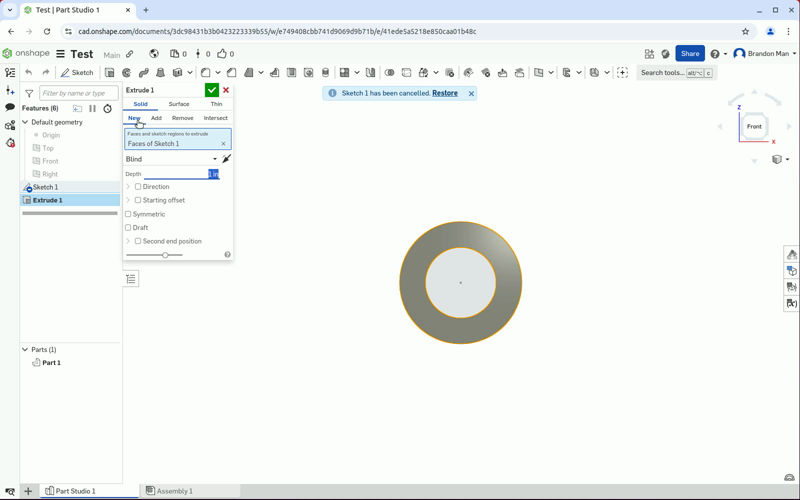
text(14.442)
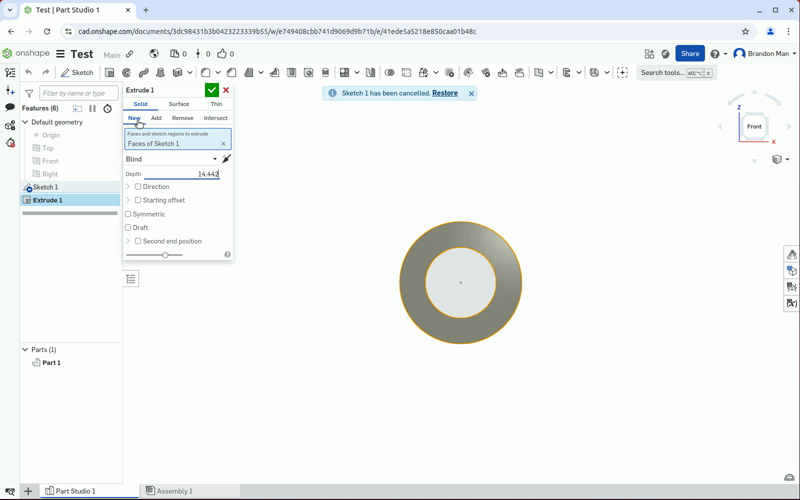
key(tab, 3)
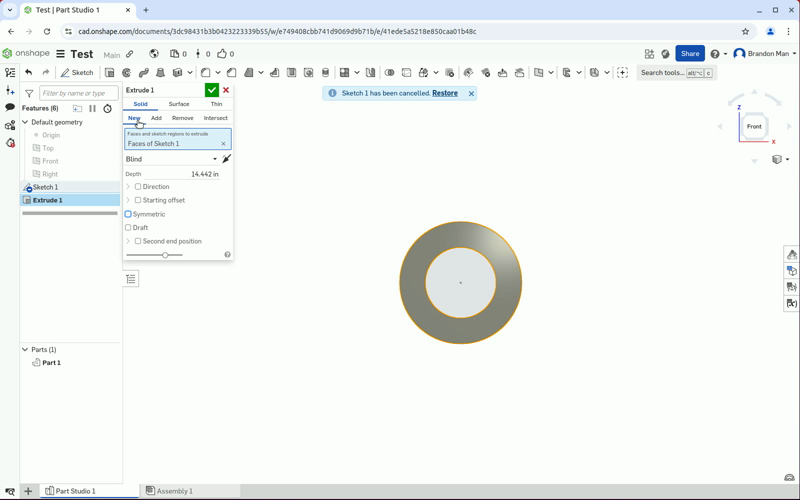
key(space)
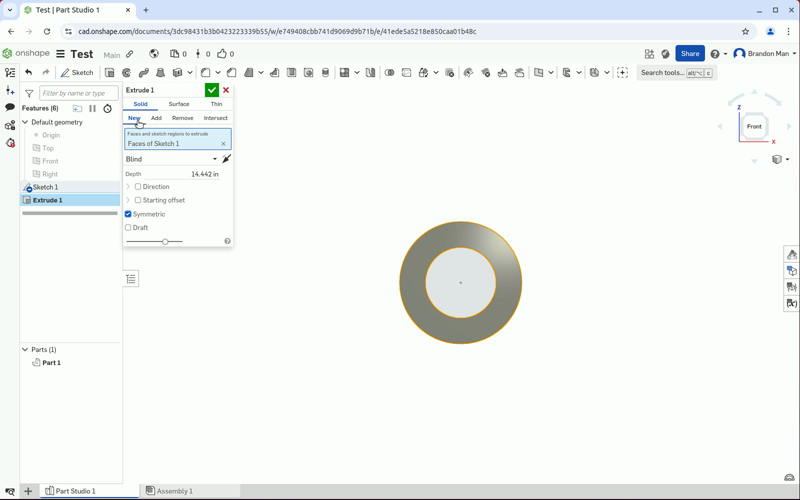
key(enter)
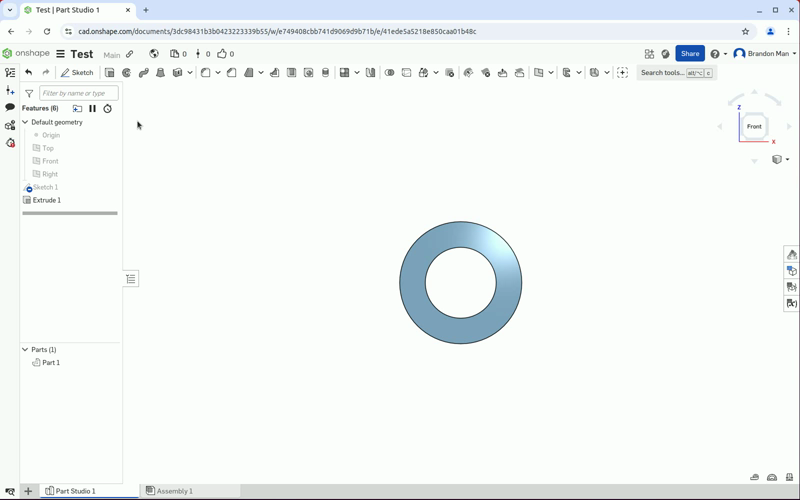
key(shift+h)
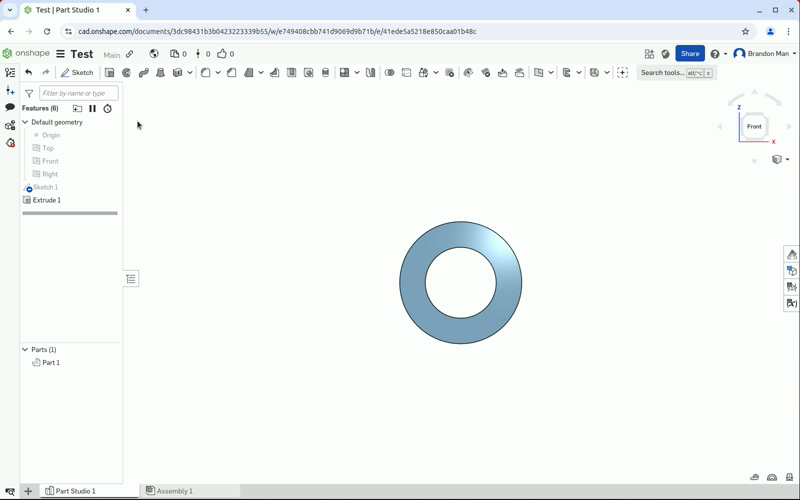
key(shift+h)
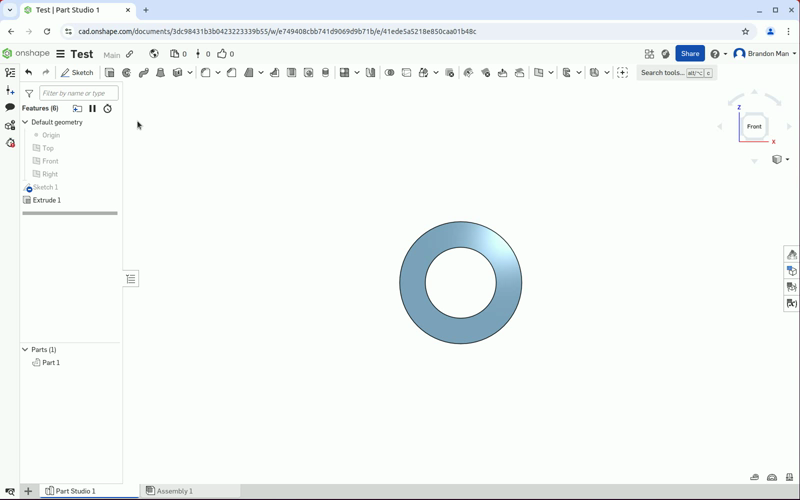
mouse_move(73, 189)
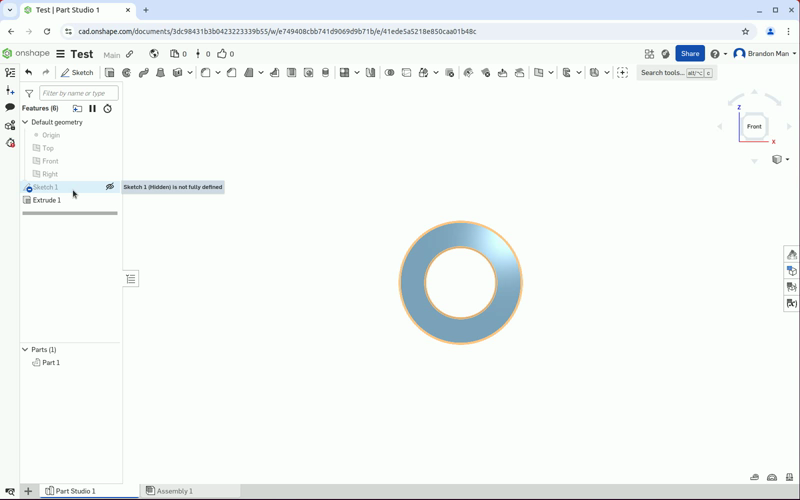
click(73, 189)
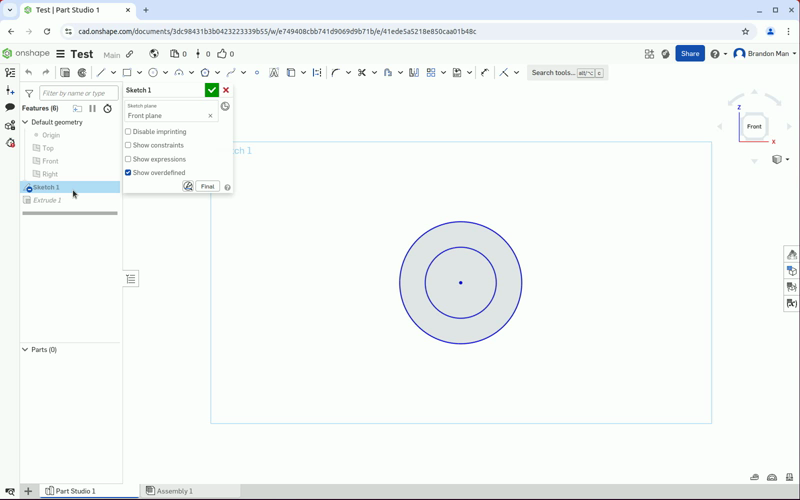
mouse_move(229, 92)
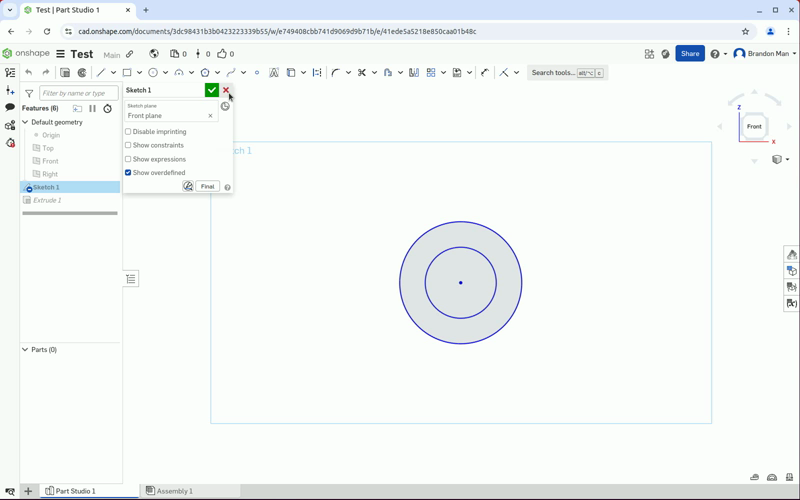
click(229, 92)
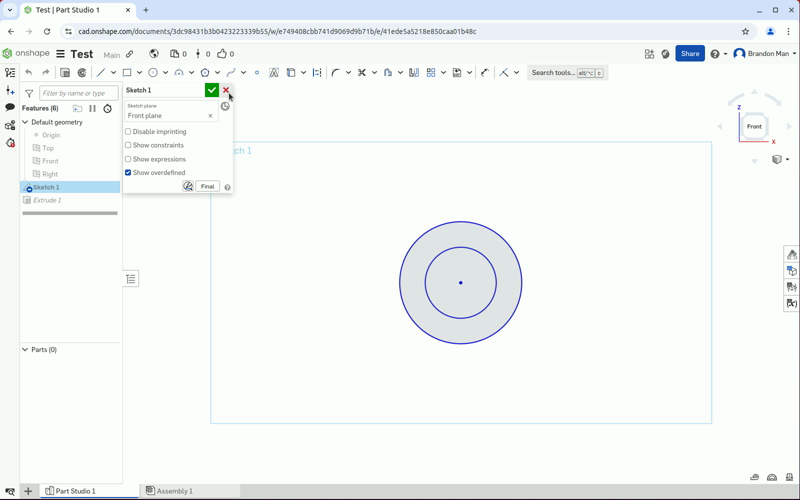
key(shift+s)
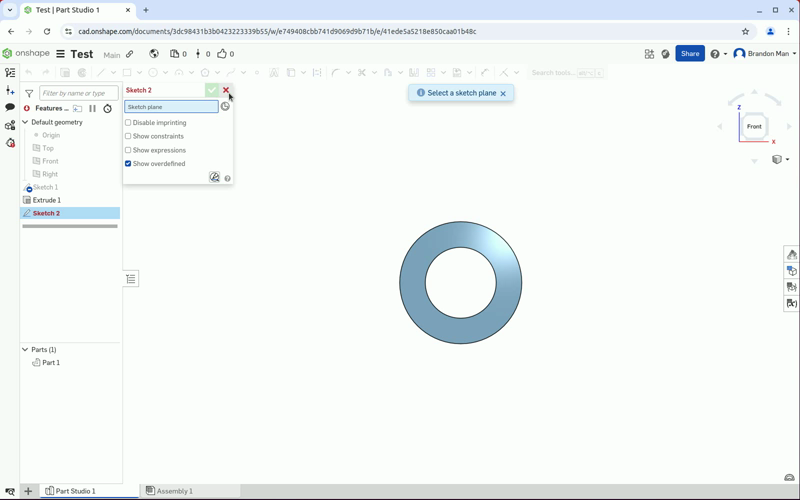
mouse_move(73, 163)
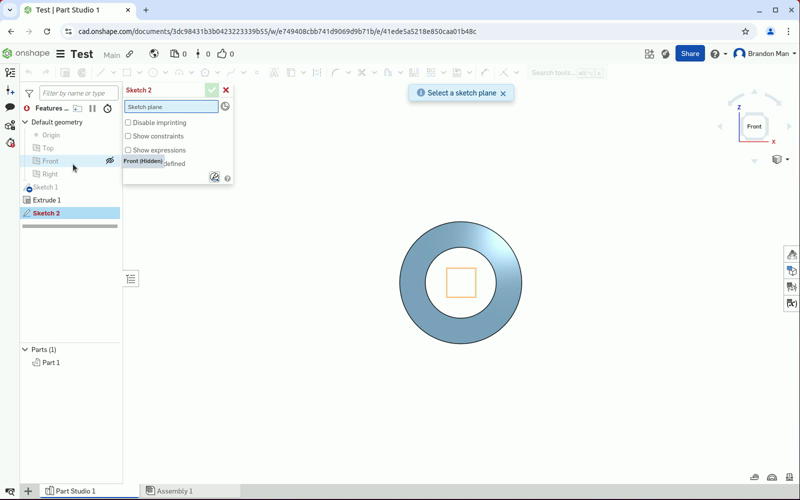
click(73, 163)
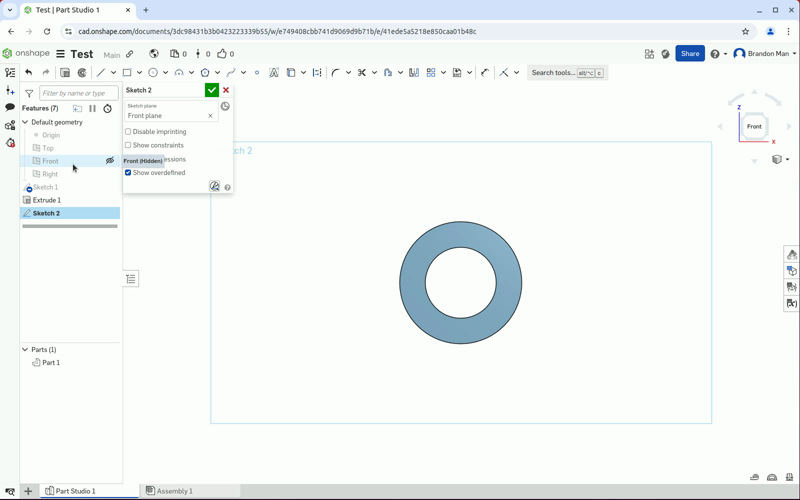
mouse_move(73, 352)
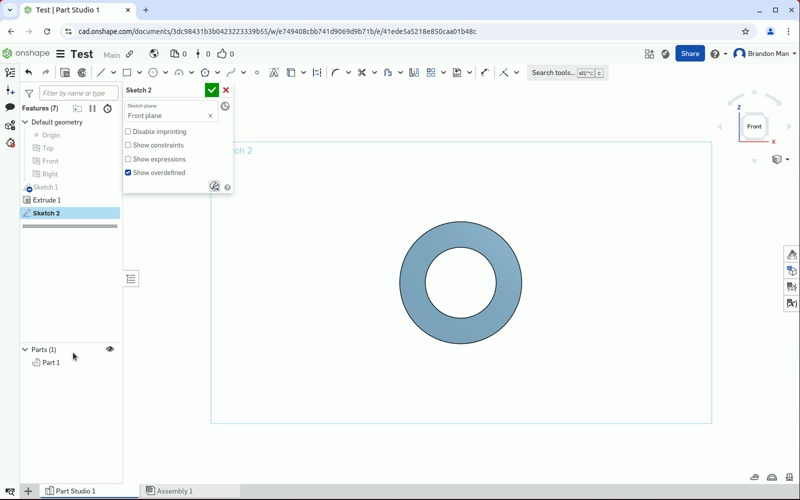
key(y)
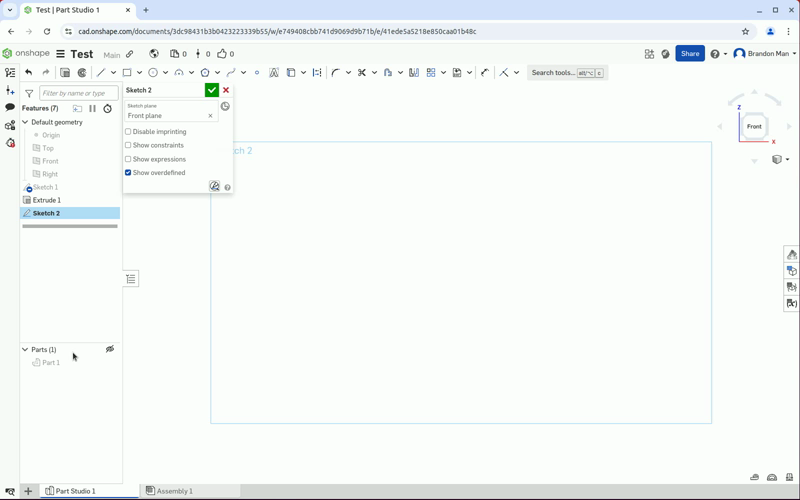
key(c)
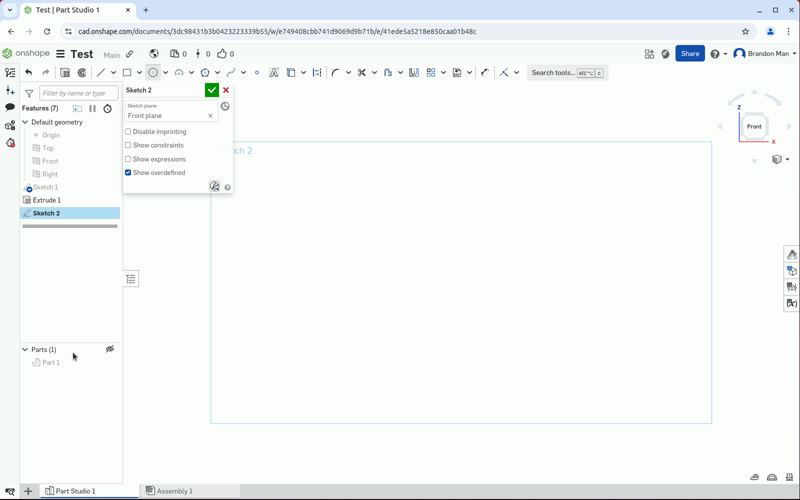
key_down(shift)
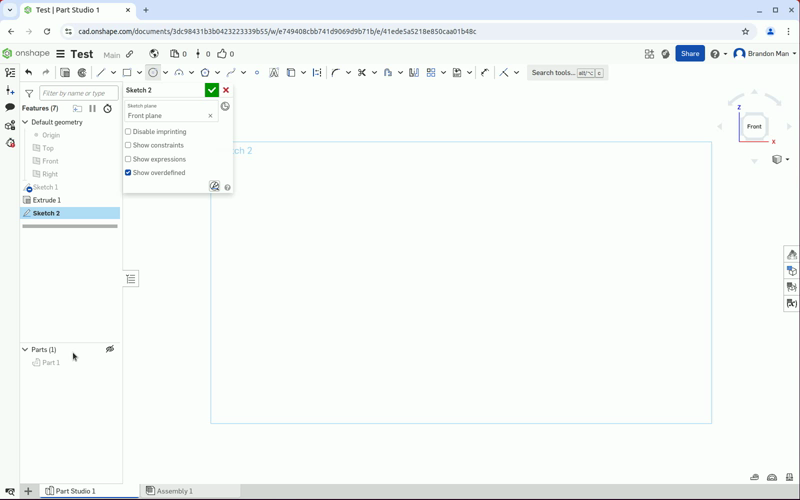
mouse_move(461, 282)
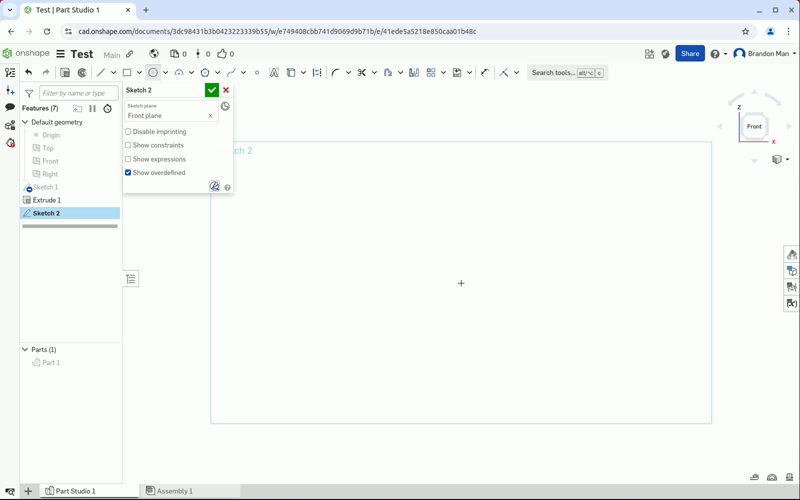
click(461, 282)
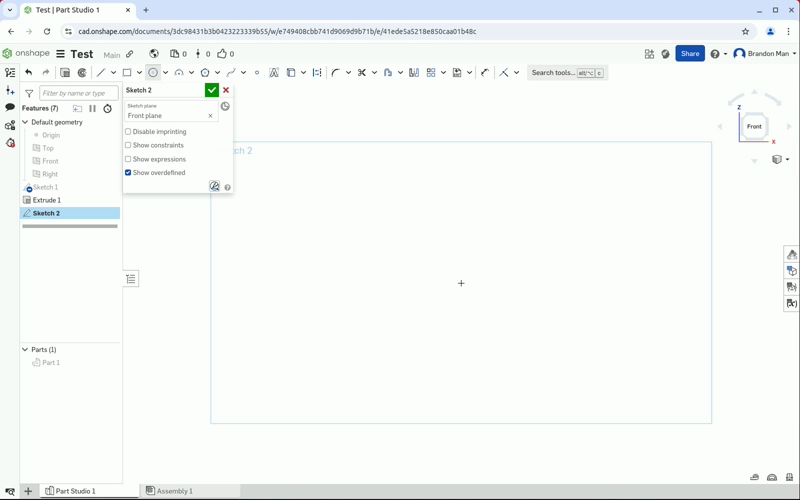
key_up(shift)
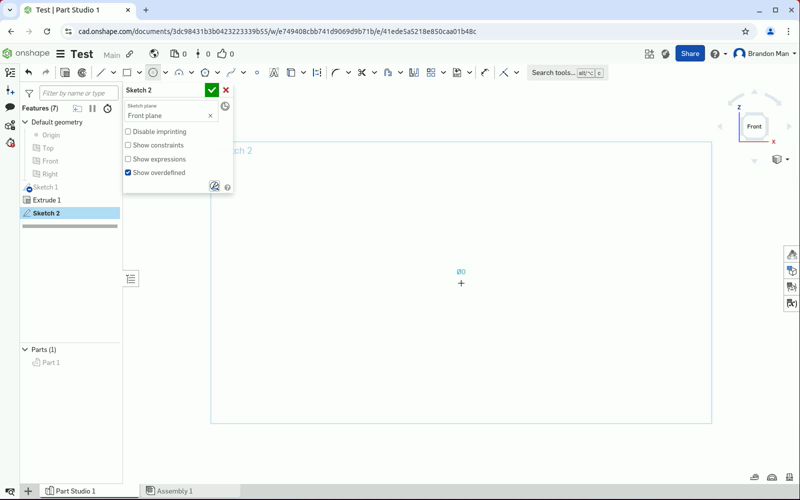
mouse_move(574, 282)
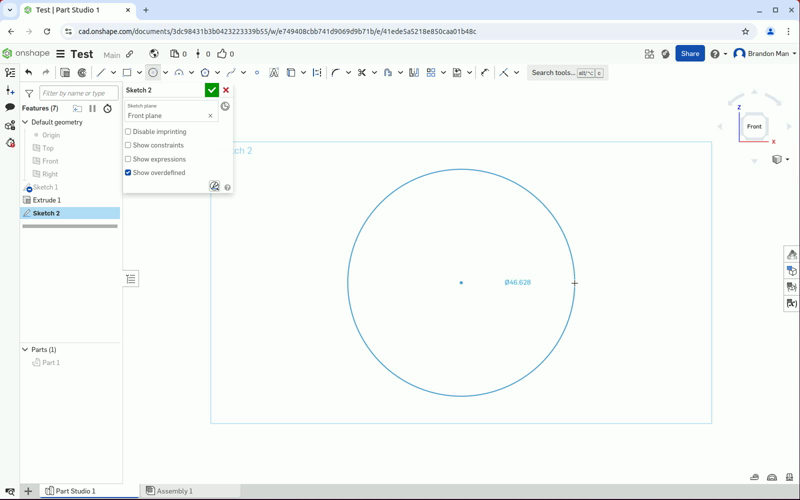
click(574, 282)
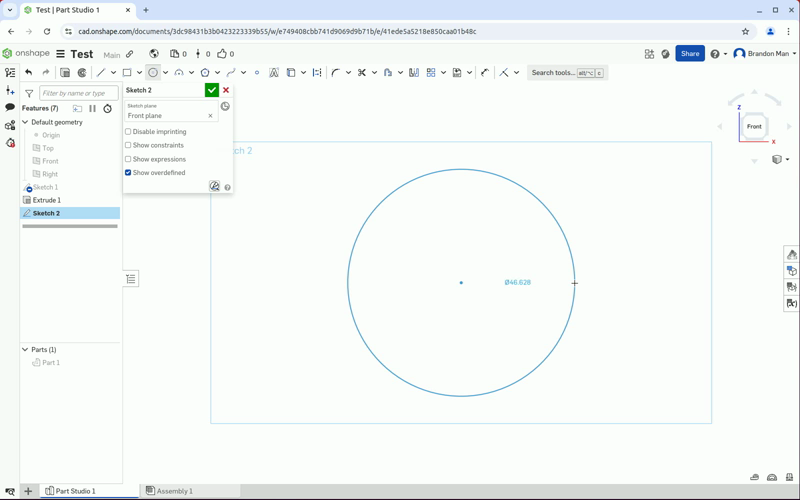
key(esc)
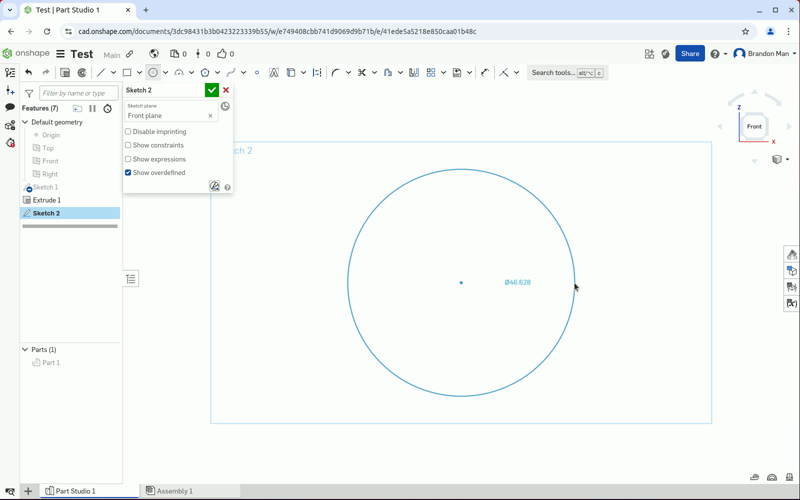
key(c)
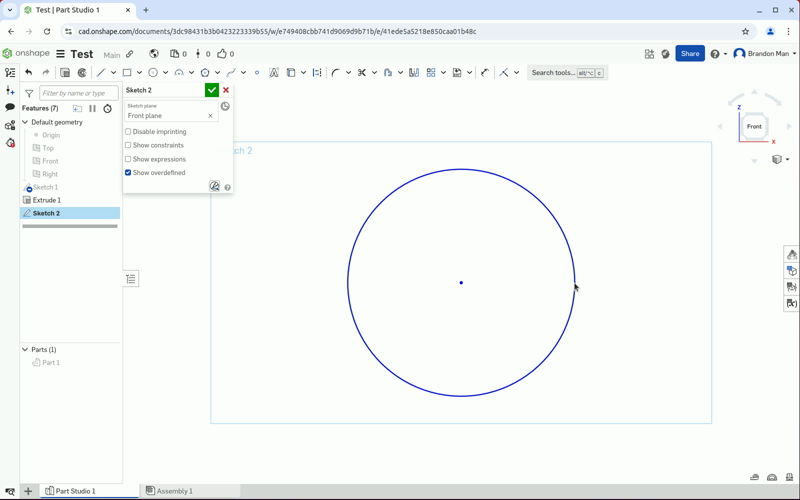
key_down(shift)
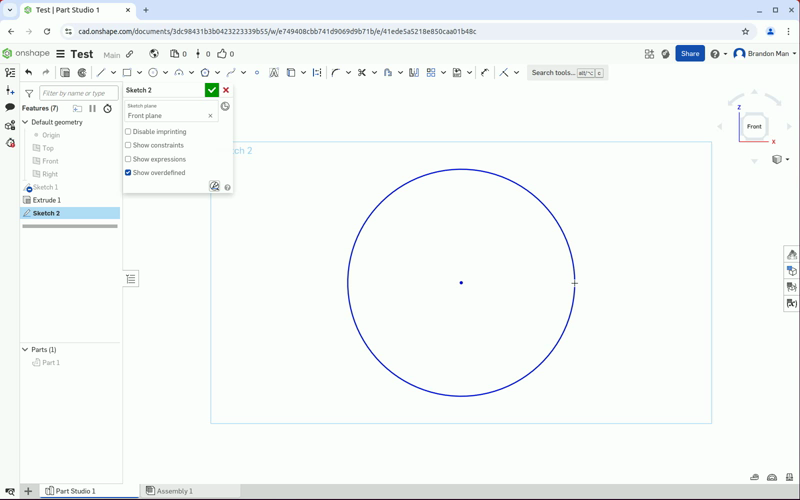
mouse_move(461, 282)
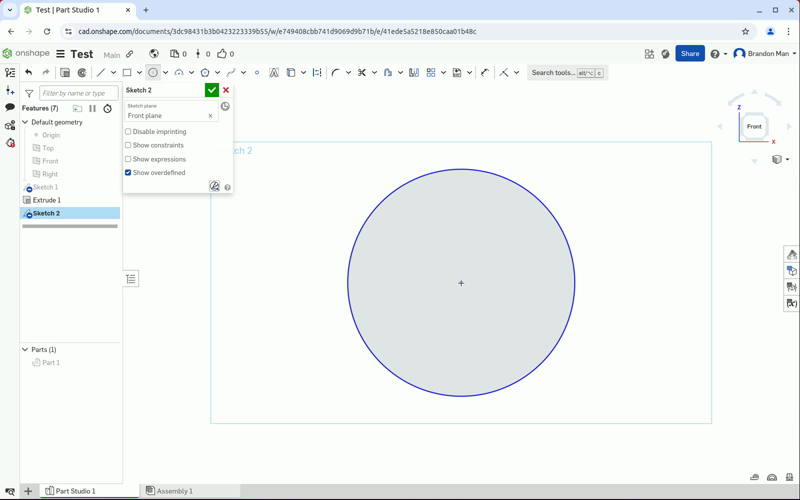
click(461, 282)
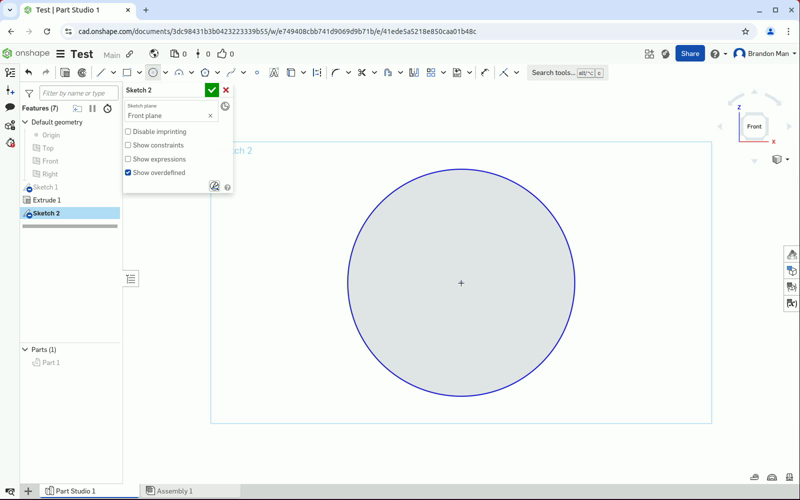
key_up(shift)
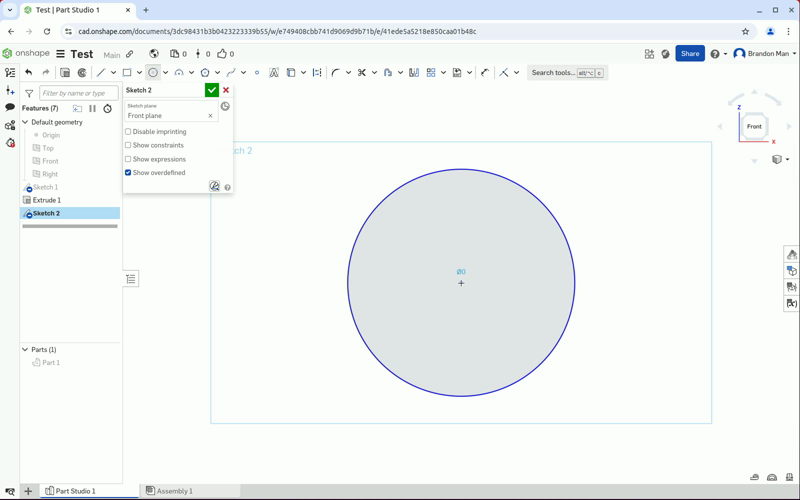
mouse_move(560, 282)
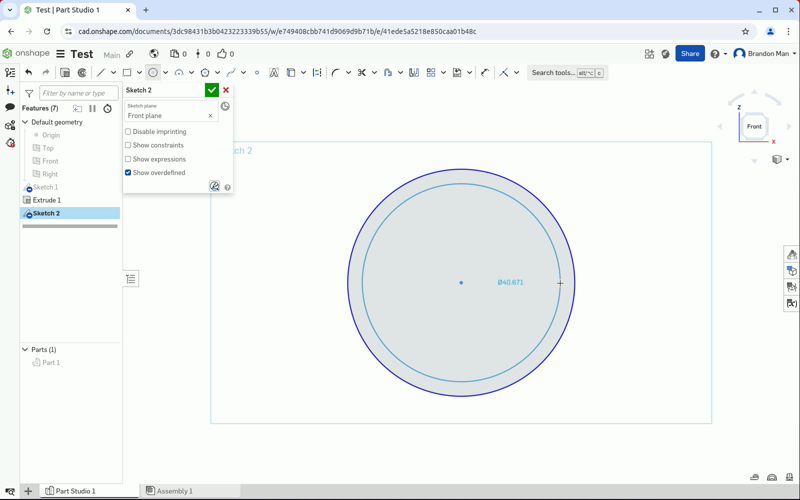
click(560, 282)
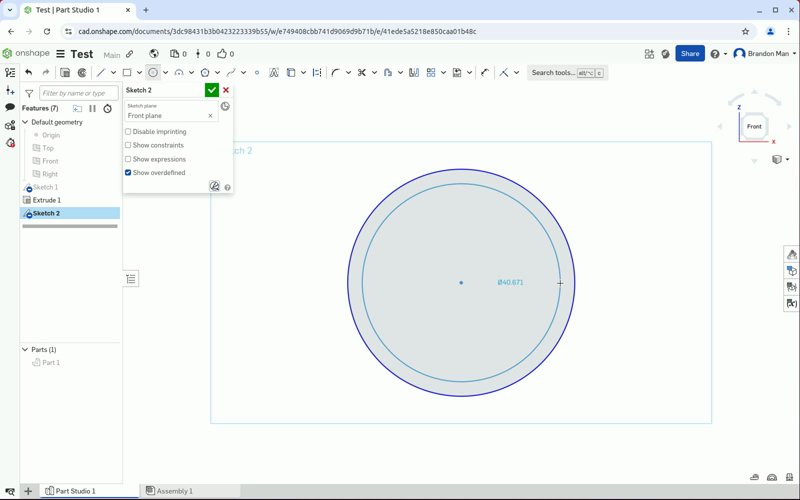
key(esc)
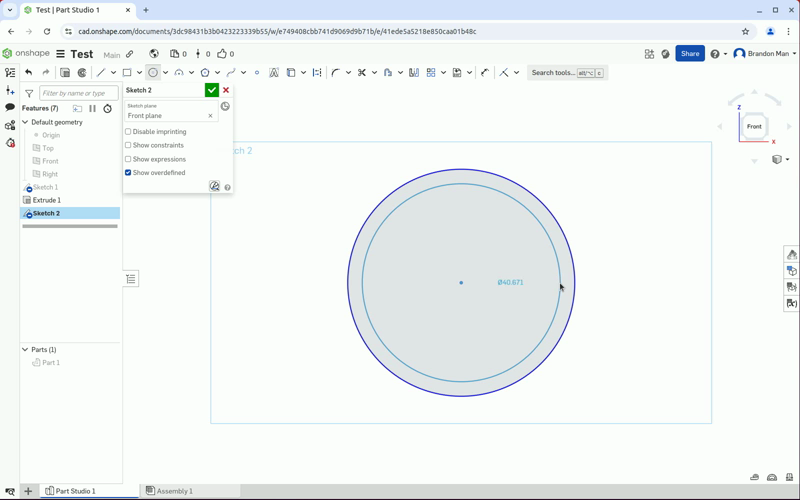
mouse_move(356, 274)
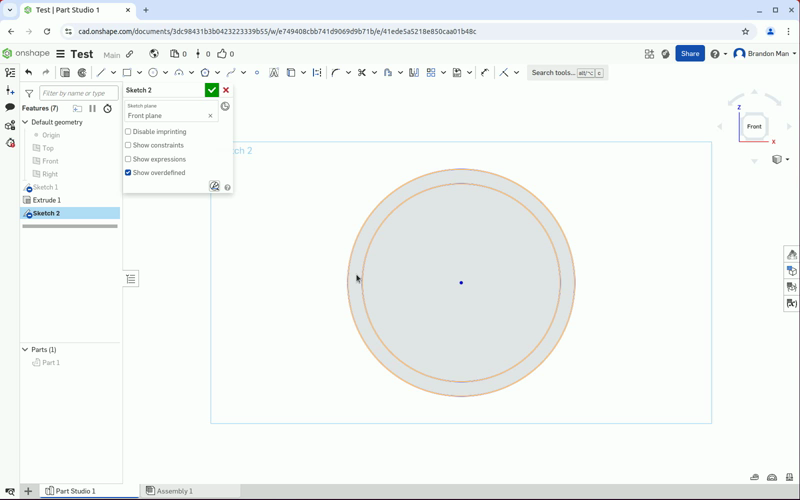
click(356, 274)
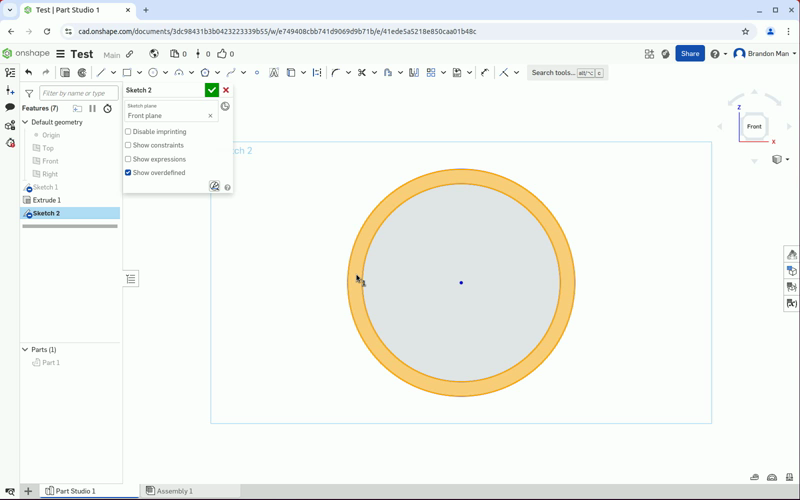
mouse_move(73, 352)
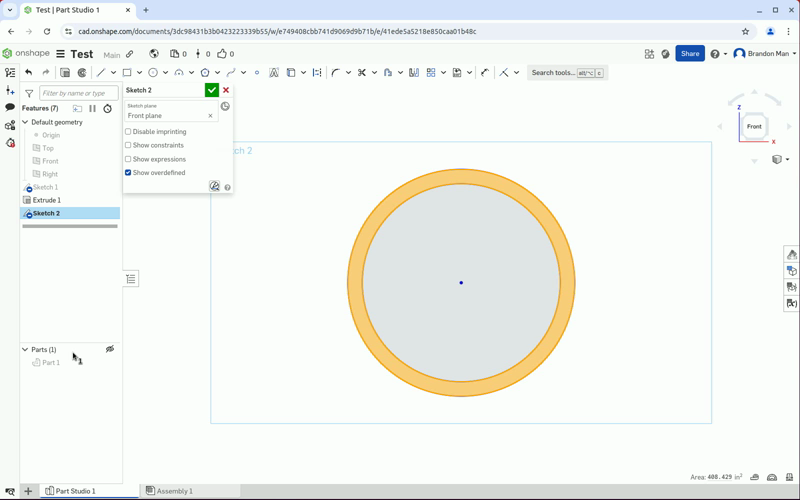
key(shift+y)
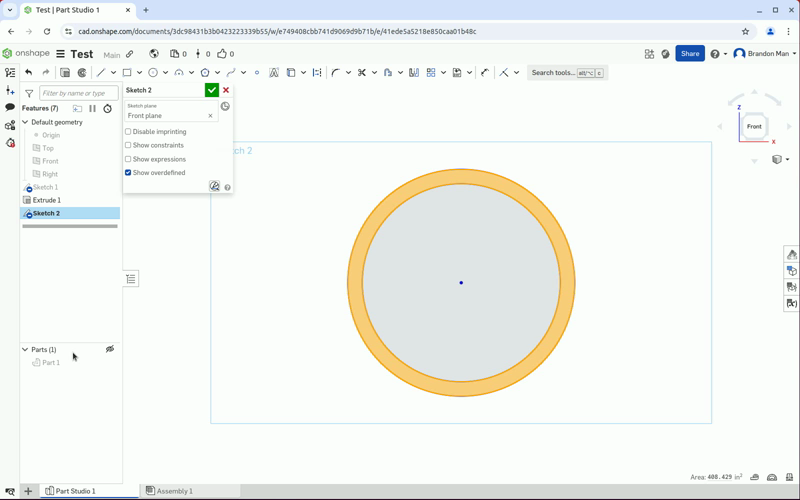
key(shift+e)
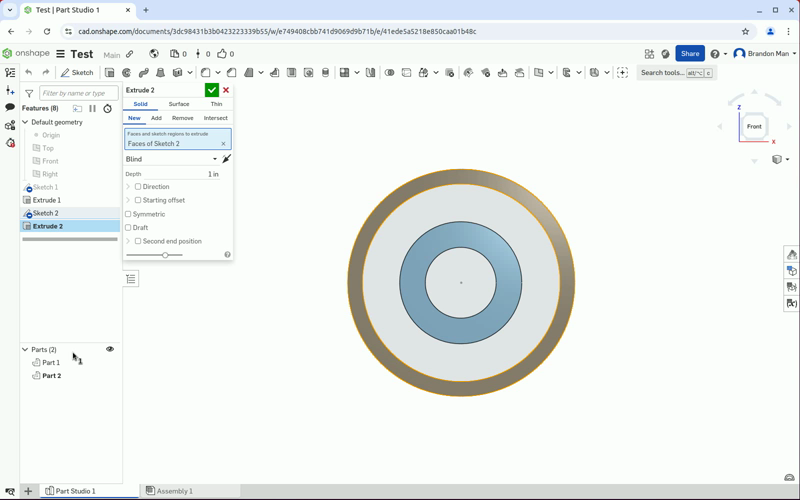
mouse_move(143, 106)
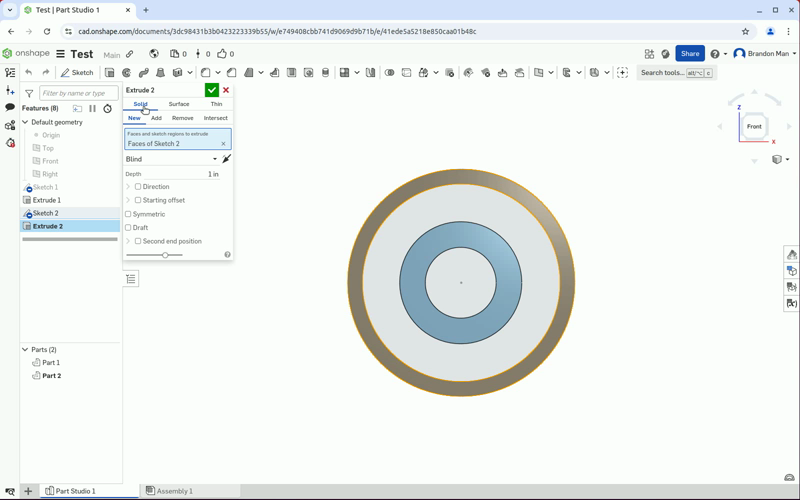
click(143, 106)
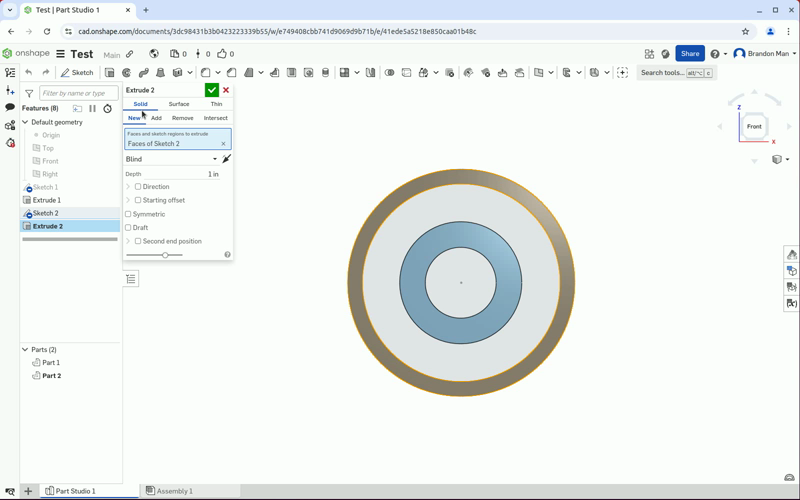
mouse_move(137, 120)
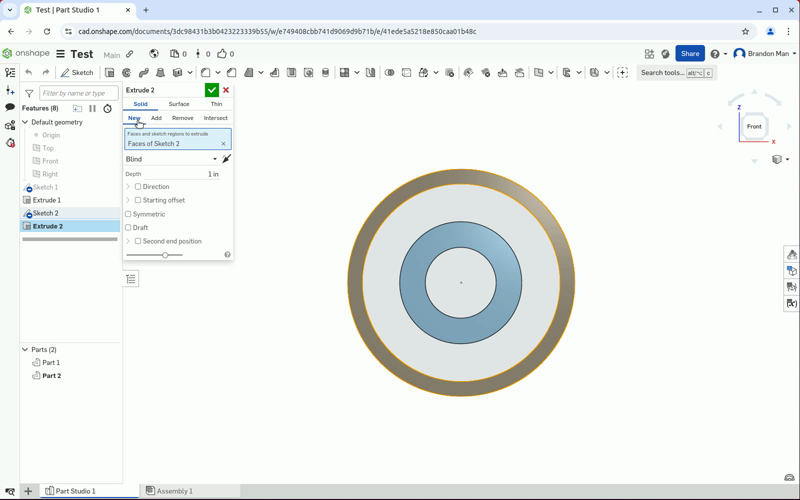
click(137, 120)
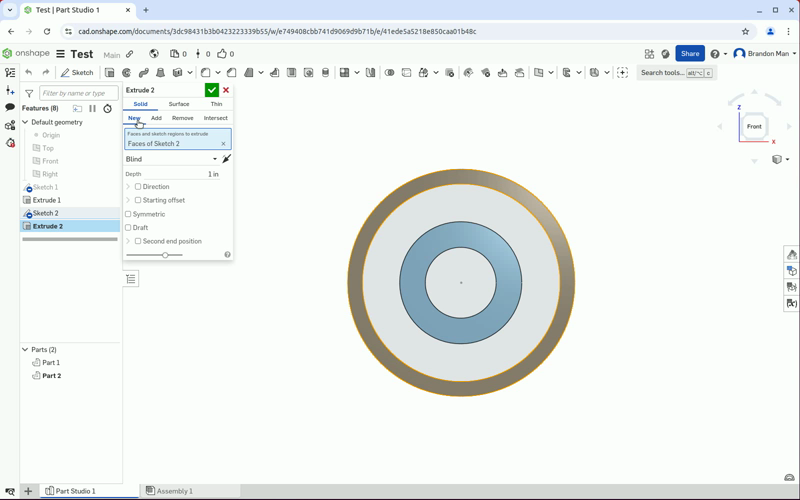
key(tab, 4)
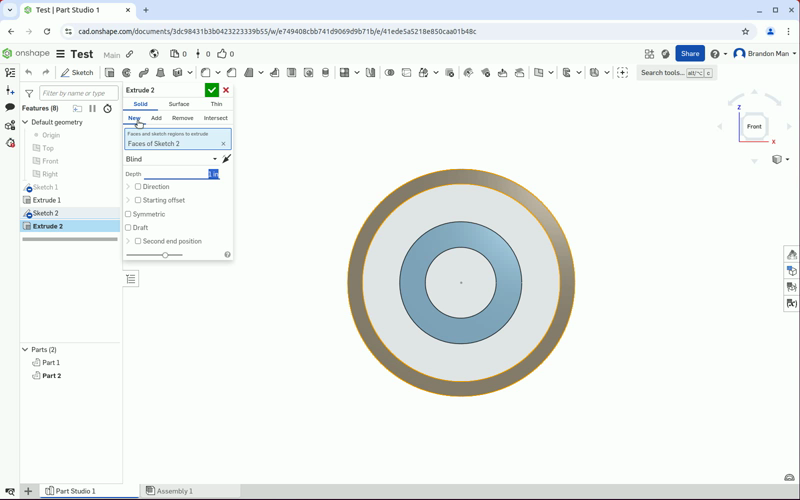
text(14.442)
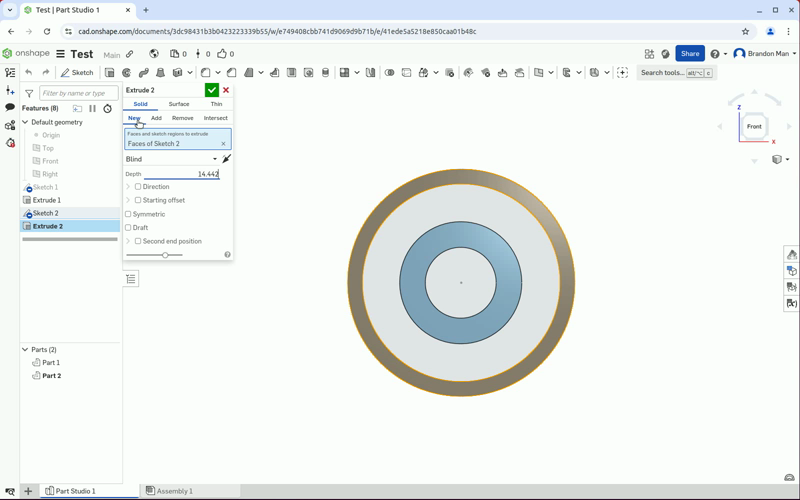
key(tab, 3)
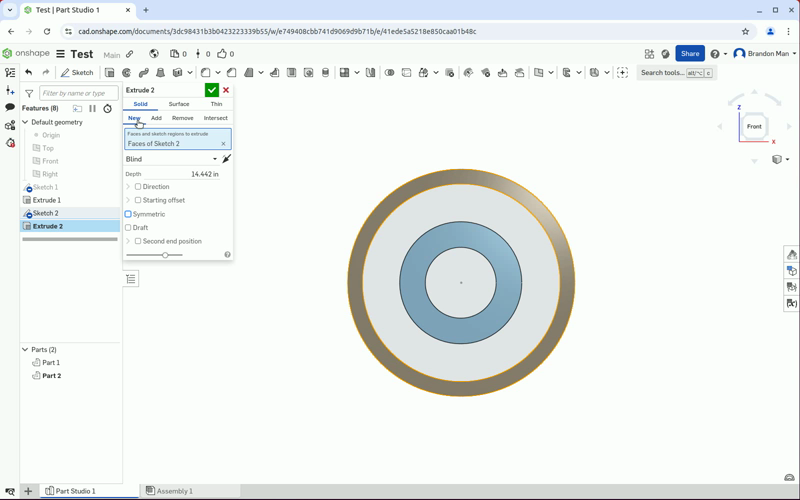
key(space)
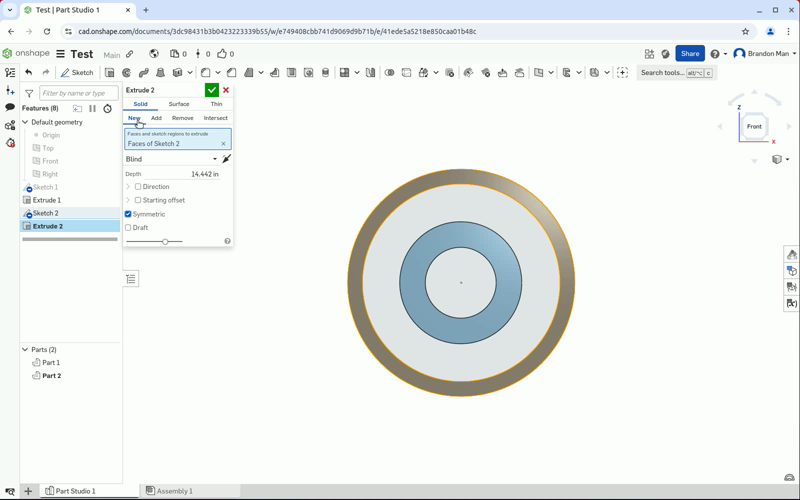
key(enter)
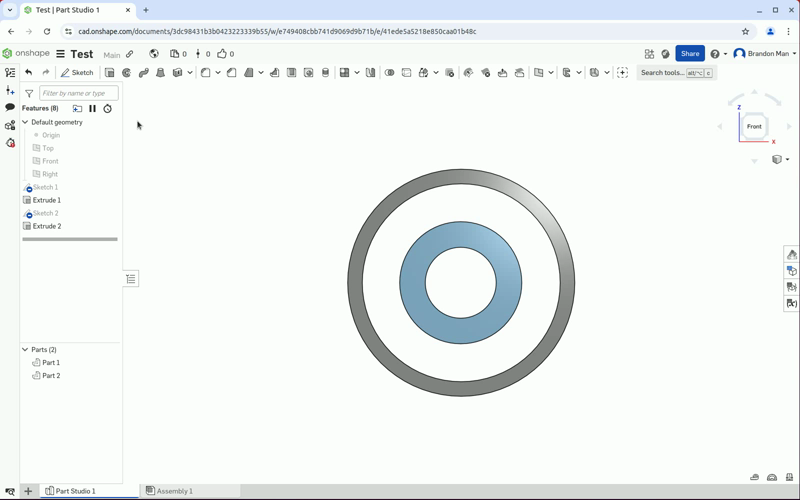
key(shift+h)
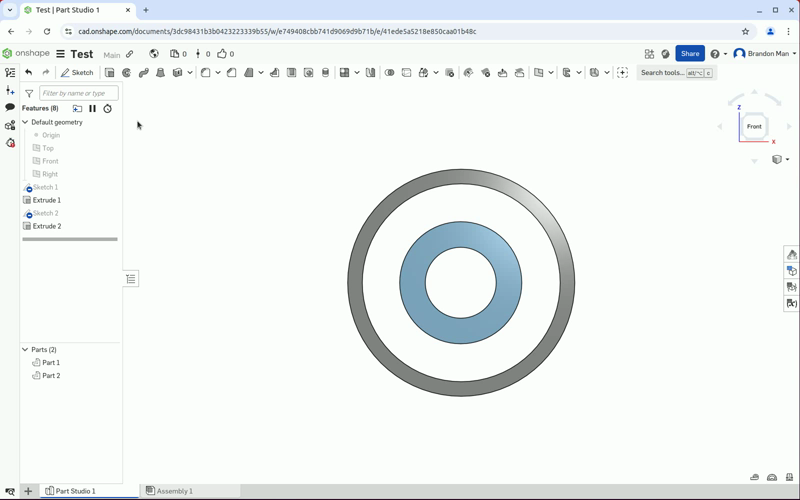
key(shift+h)
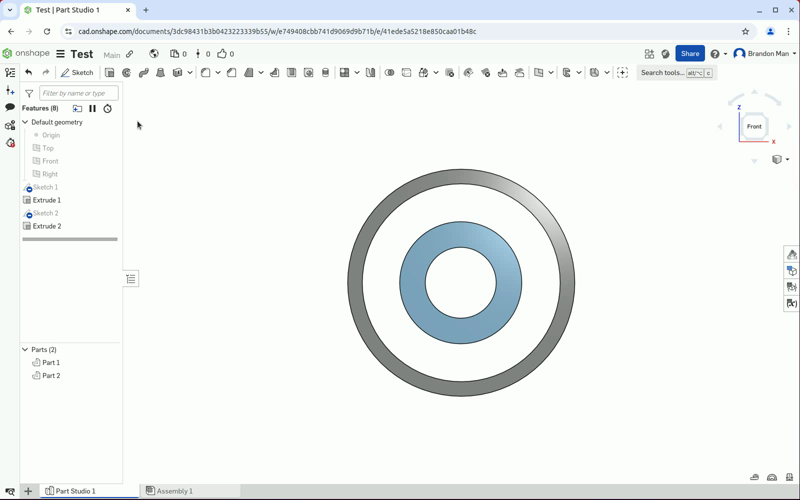
mouse_move(73, 189)
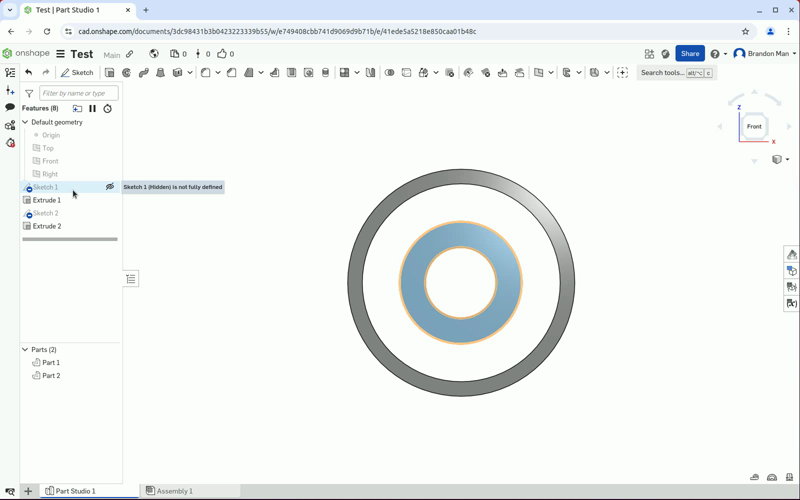
click(73, 189)
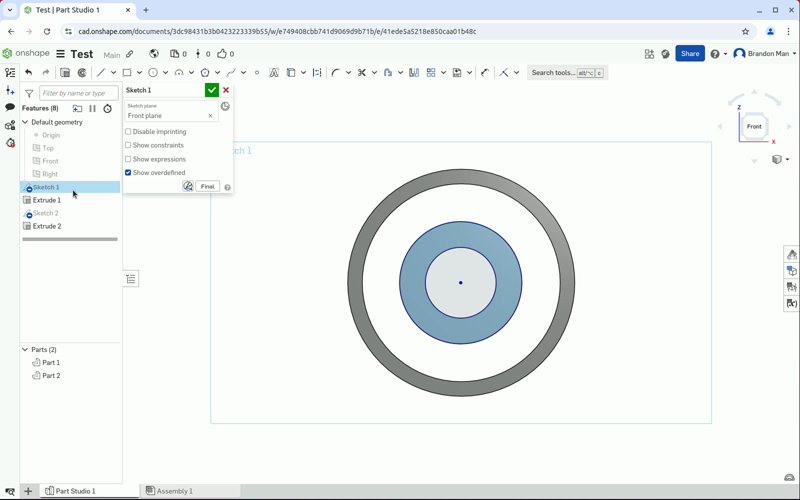
mouse_move(229, 92)
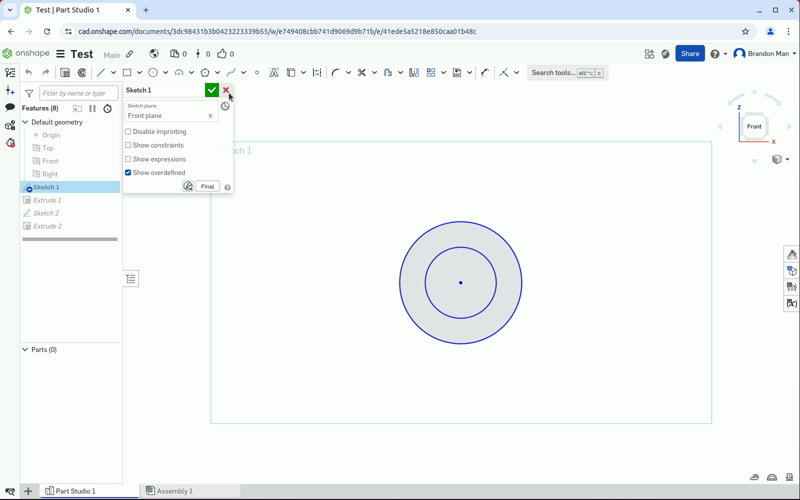
click(229, 92)
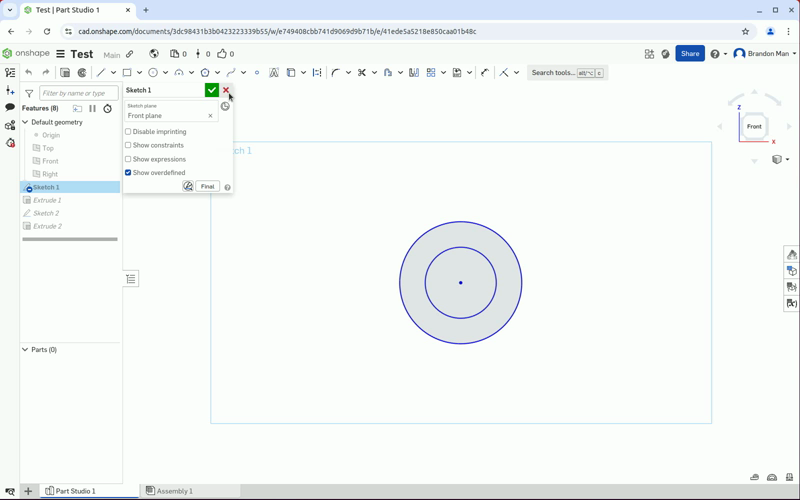
key(shift+s)
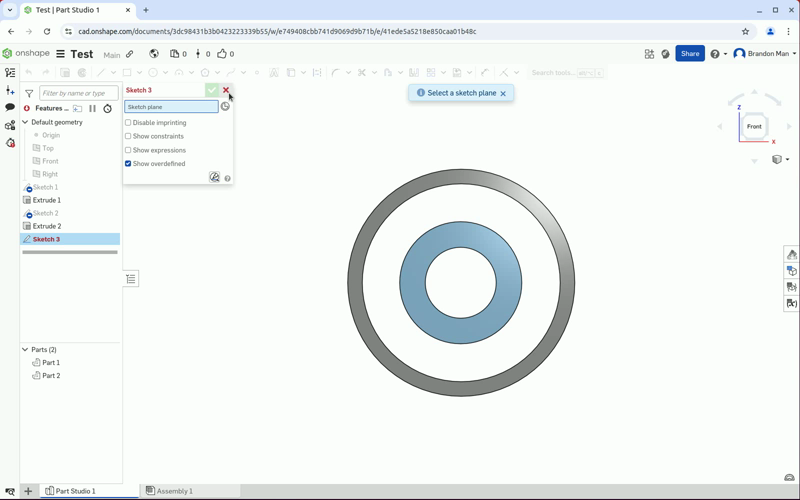
mouse_move(73, 163)
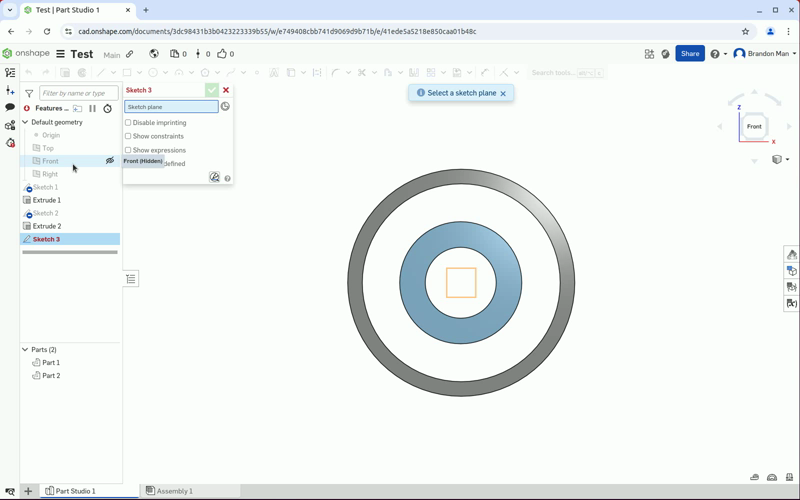
click(73, 163)
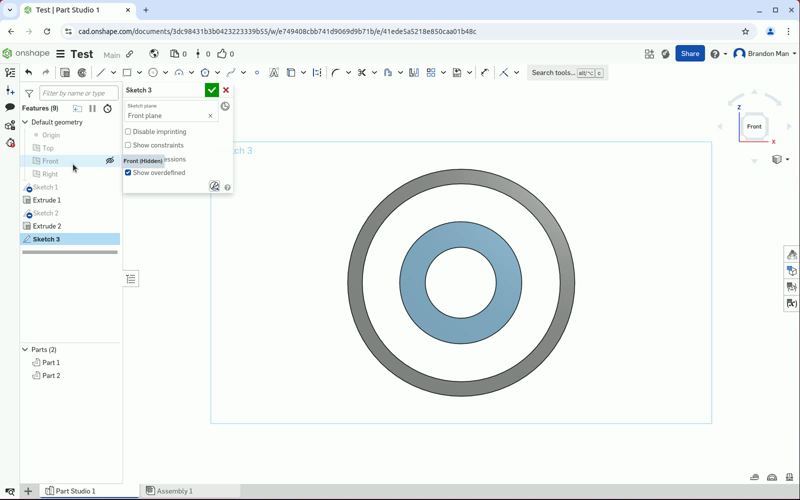
mouse_move(73, 352)
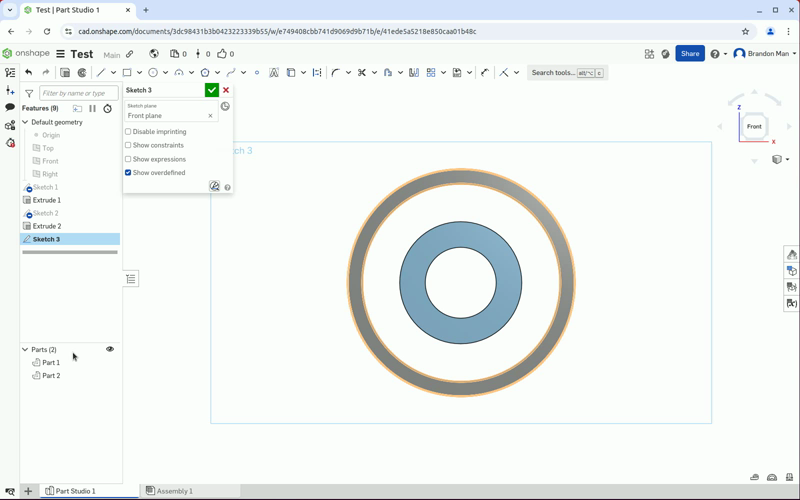
key(y)
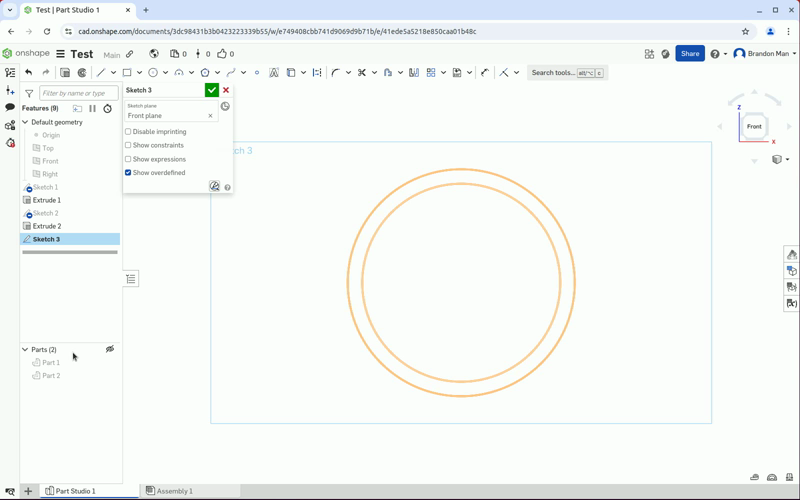
key(c)
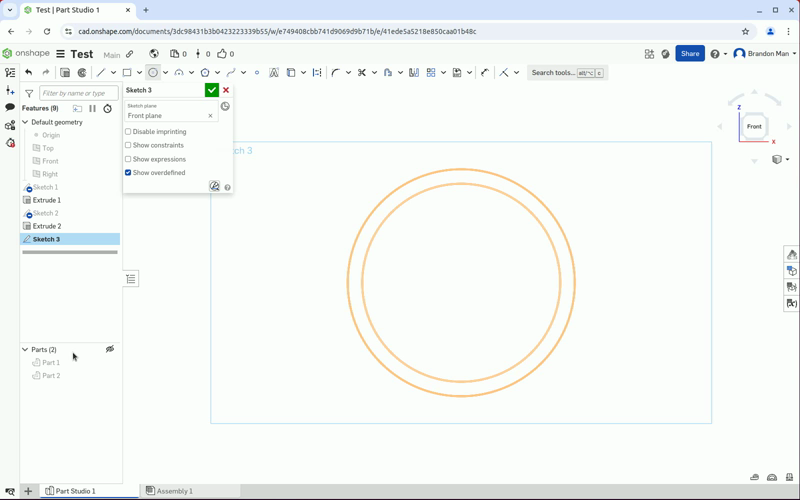
key_down(shift)
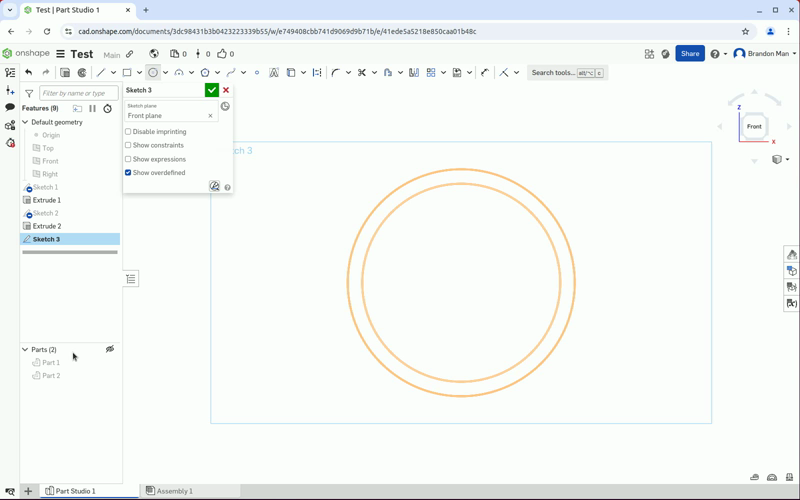
mouse_move(461, 282)
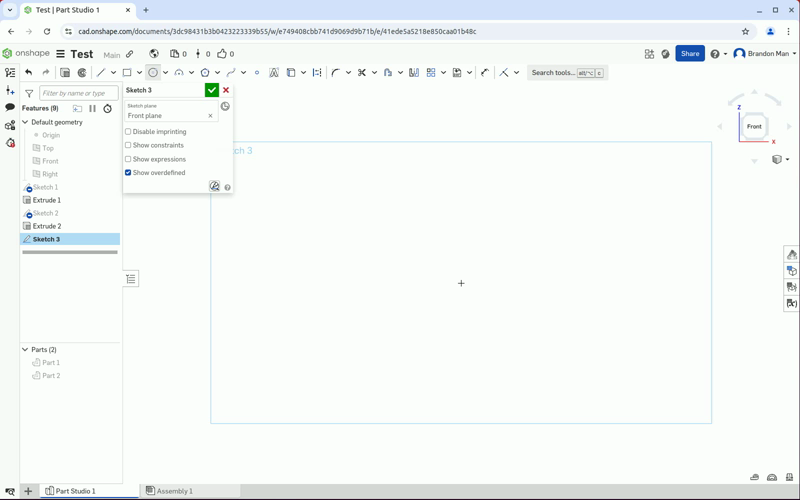
click(461, 282)
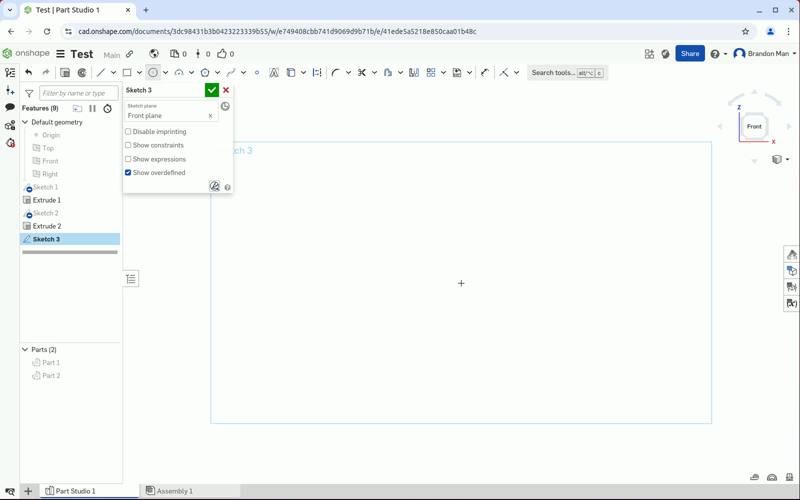
key_up(shift)
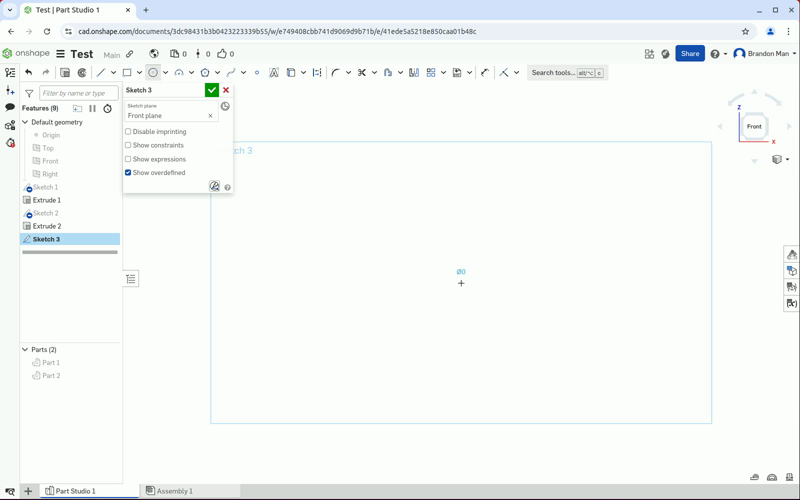
mouse_move(560, 282)
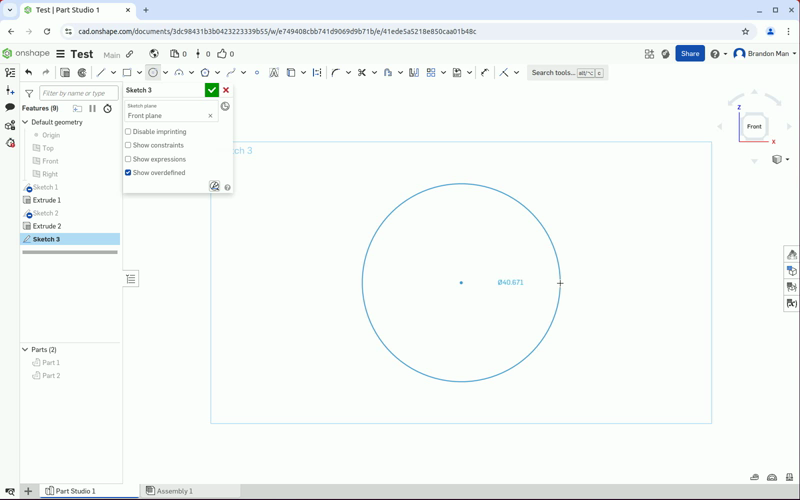
click(560, 282)
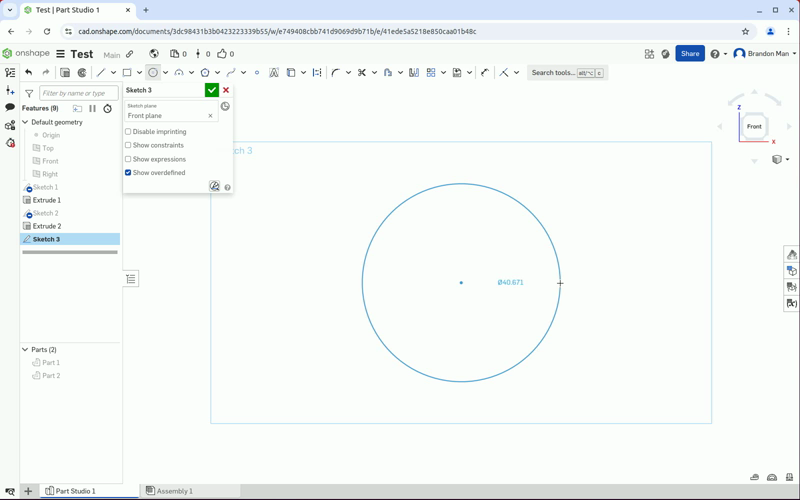
key(esc)
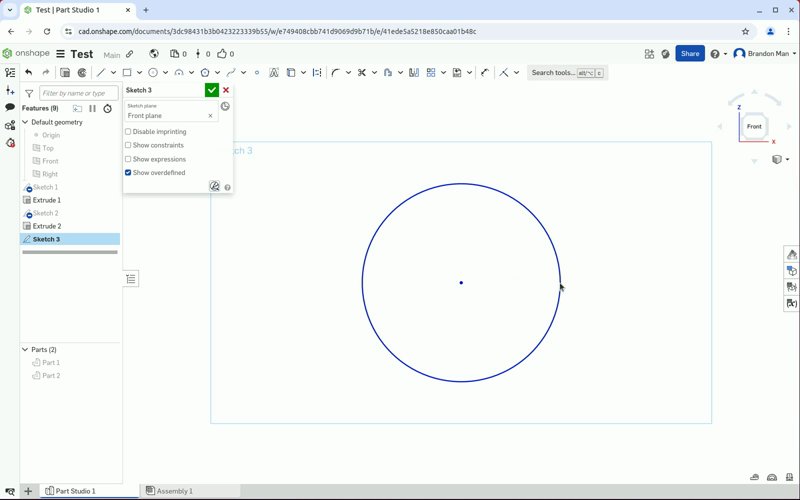
key(c)
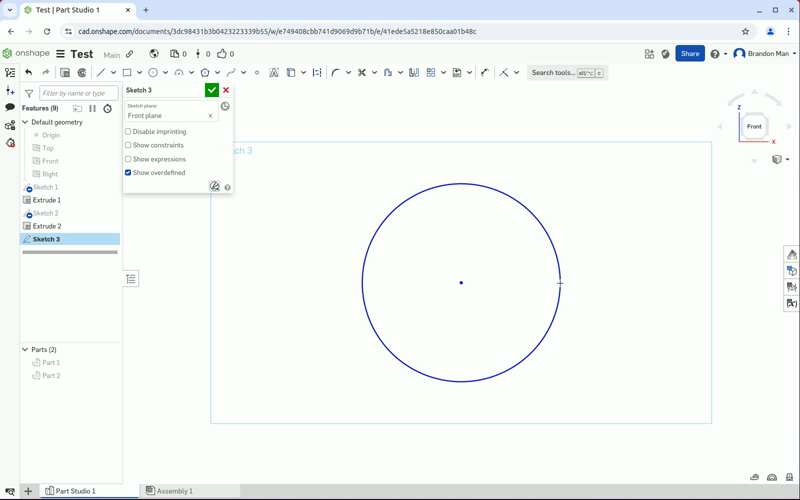
key_down(shift)
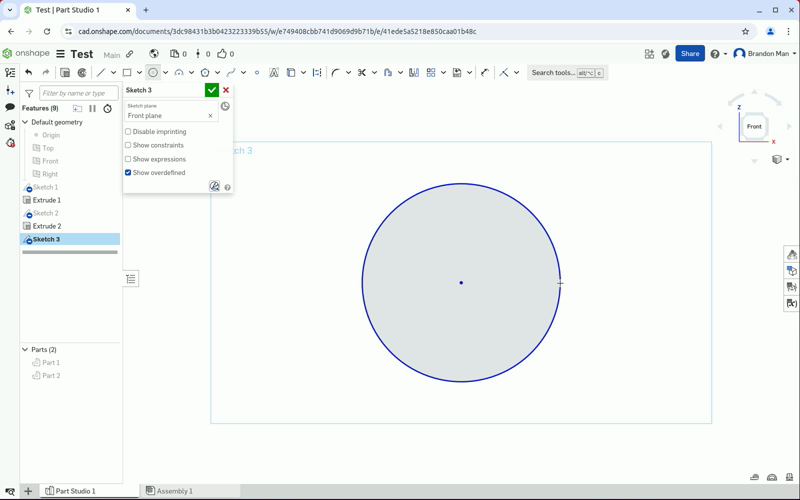
mouse_move(461, 282)
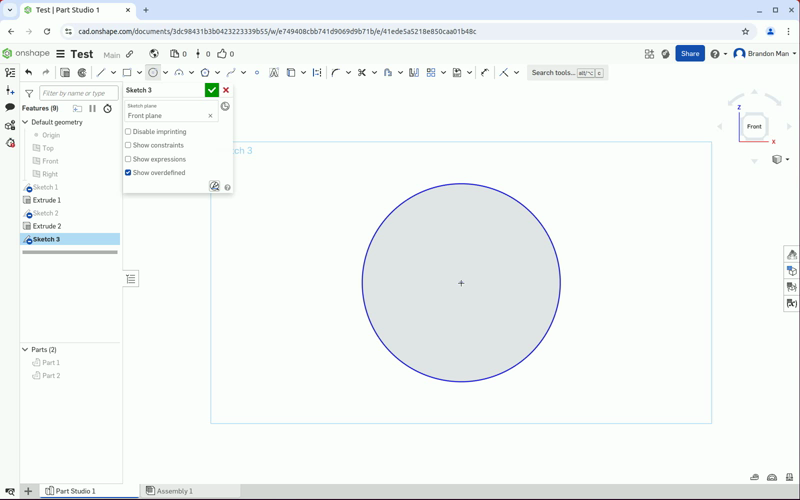
click(461, 282)
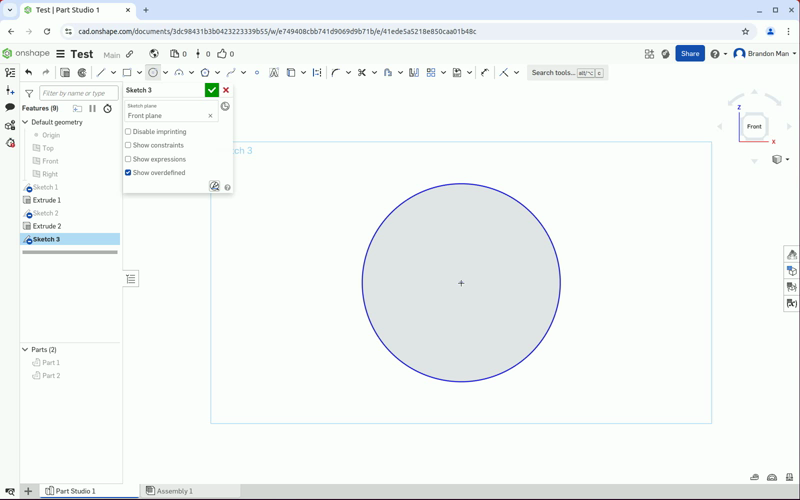
key_up(shift)
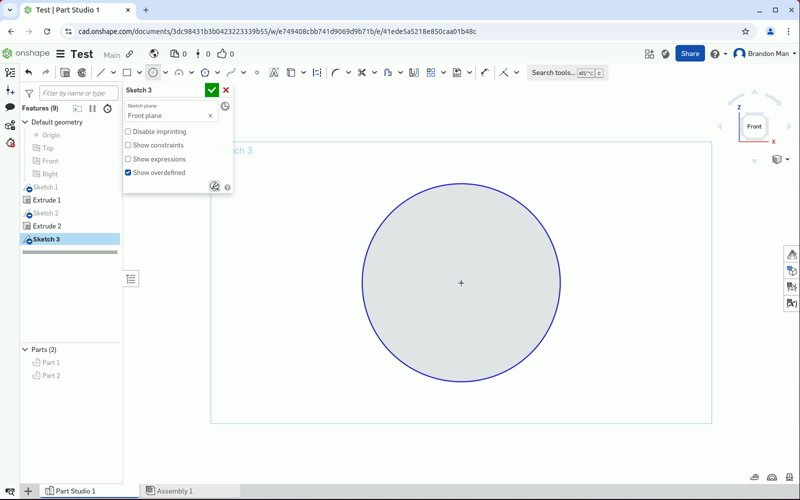
mouse_move(521, 282)
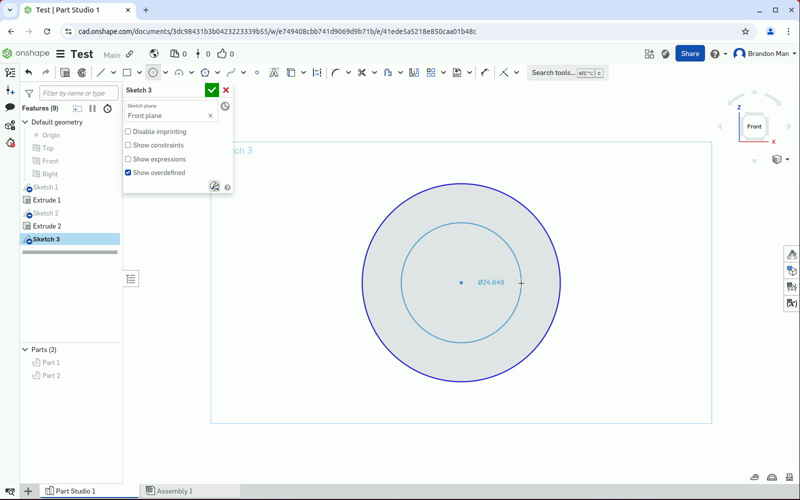
click(521, 282)
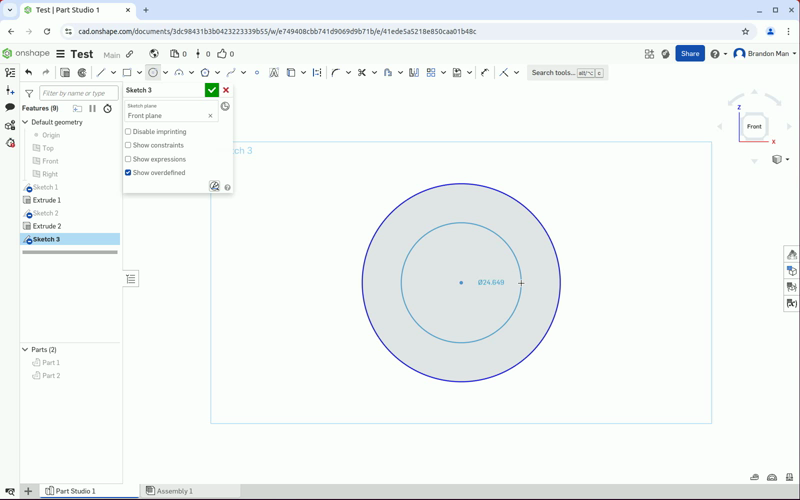
key(esc)
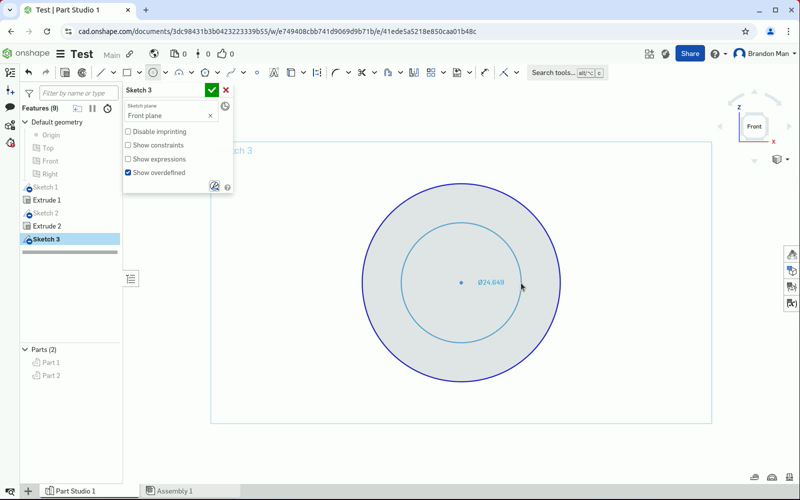
mouse_move(491, 205)
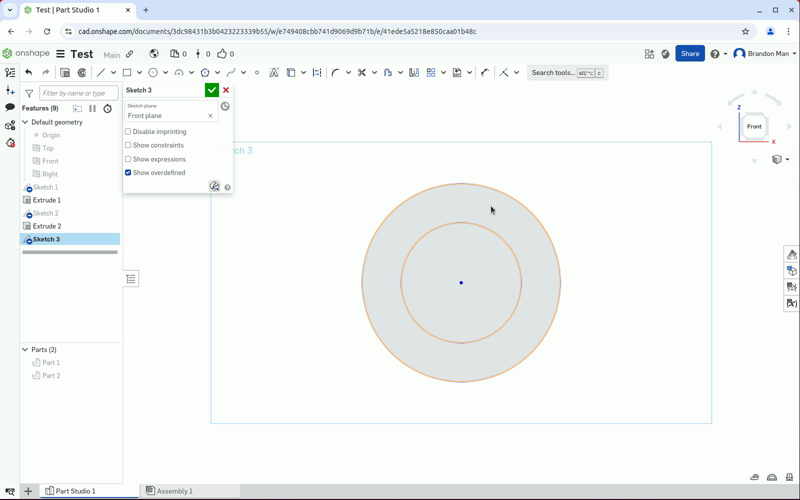
click(491, 205)
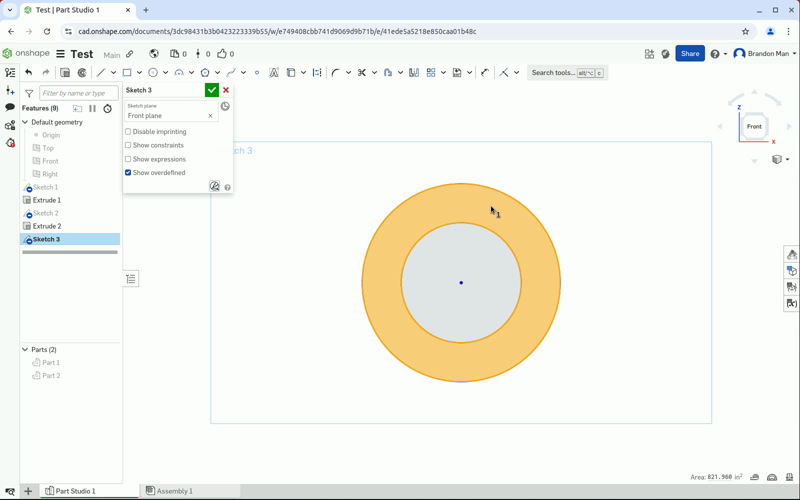
mouse_move(73, 352)
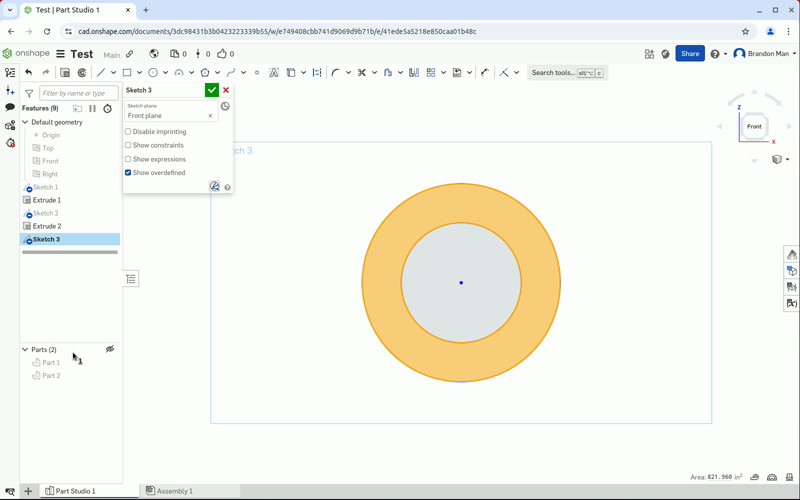
key(shift+y)
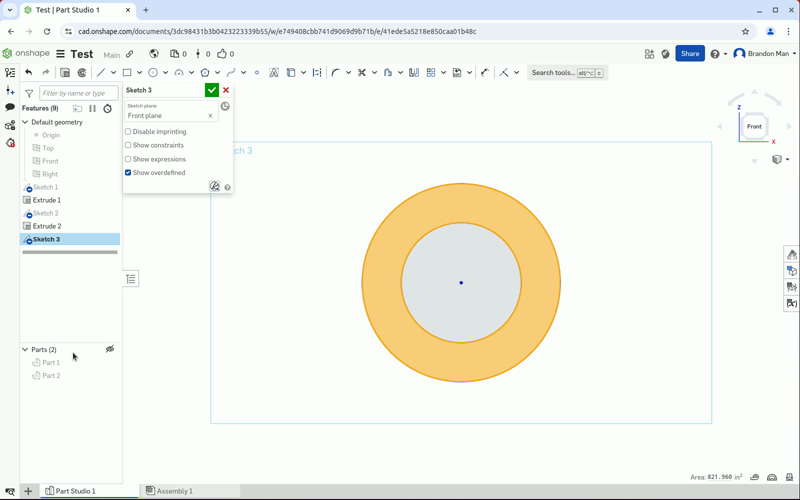
key(shift+e)
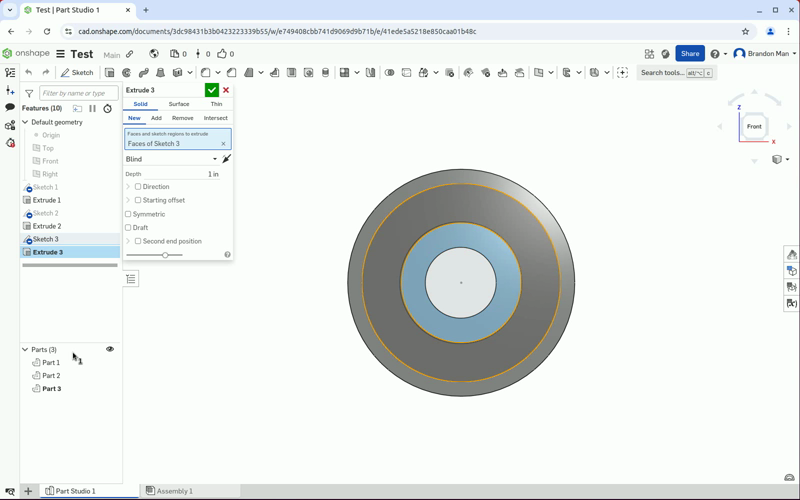
mouse_move(143, 106)
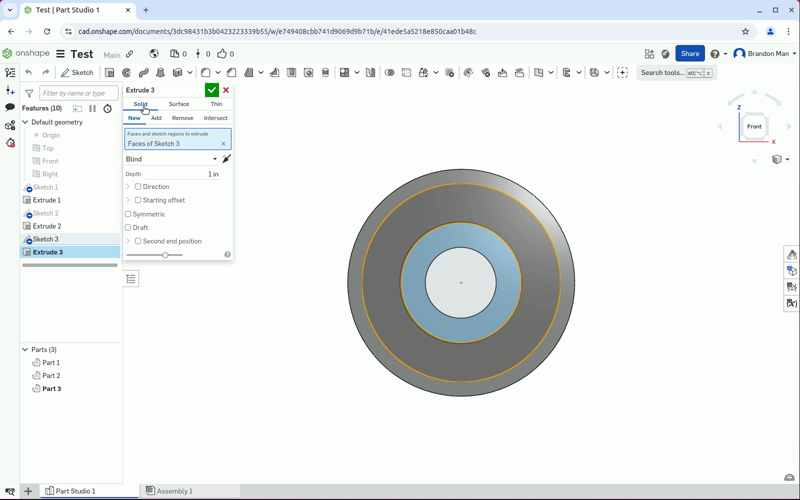
click(143, 106)
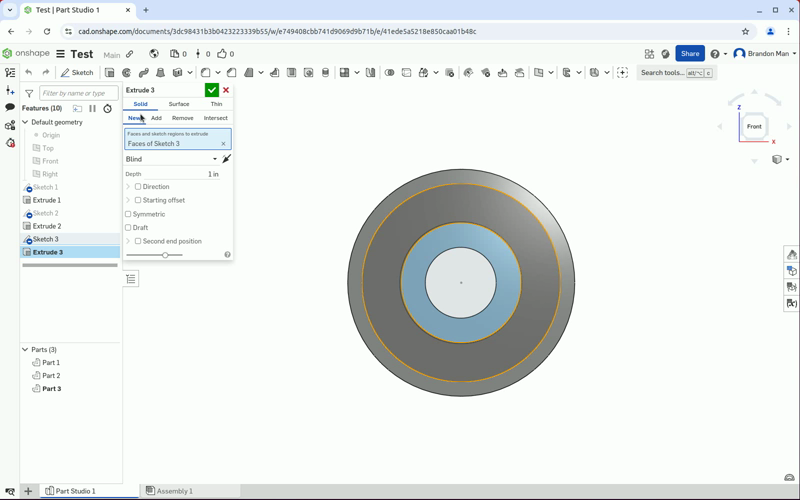
mouse_move(137, 120)
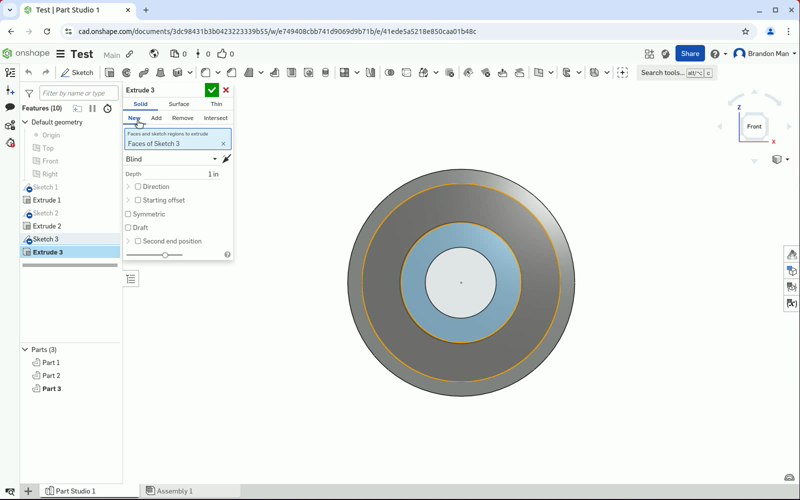
click(137, 120)
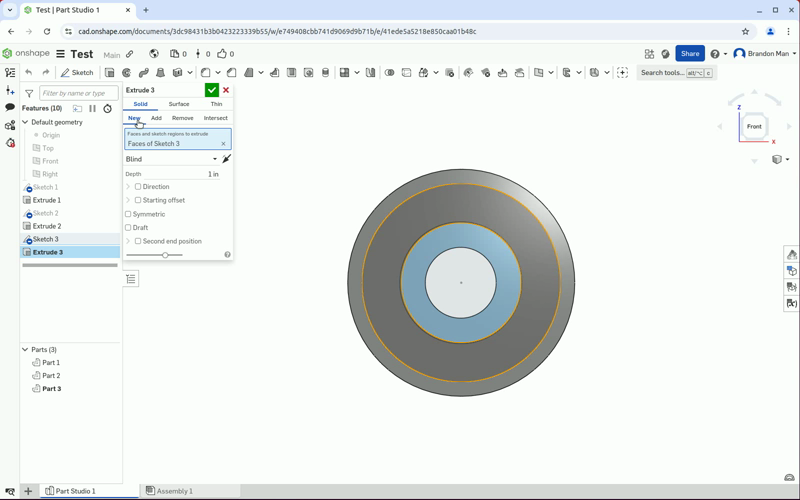
key(tab, 4)
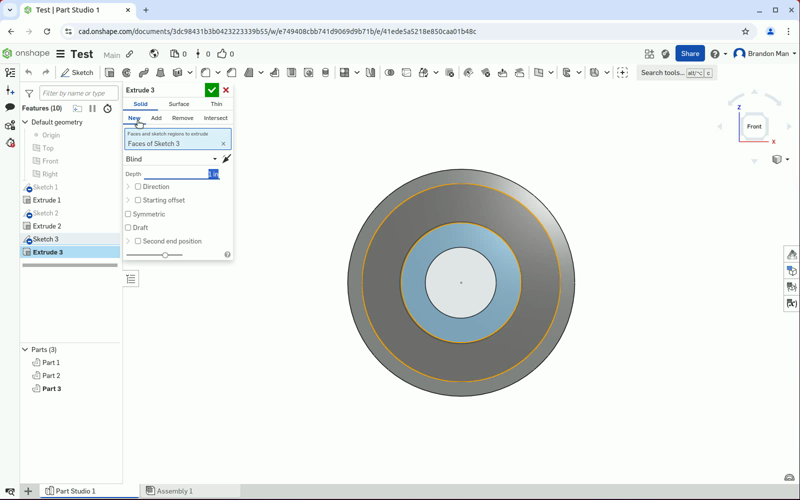
text(12.516)
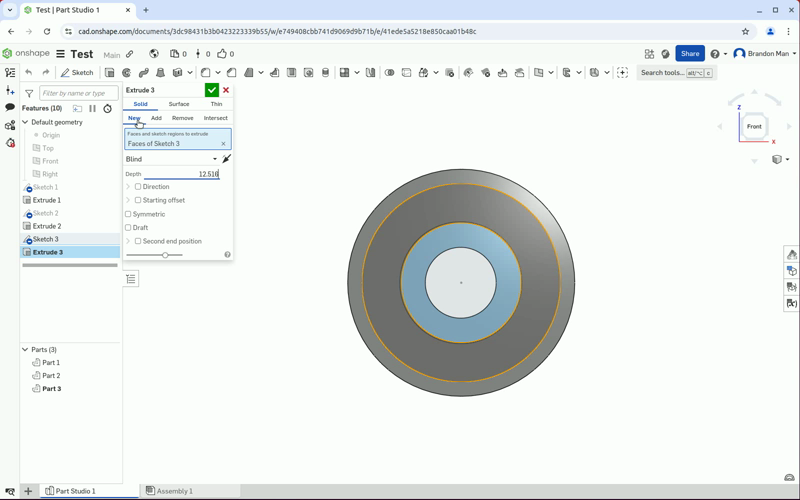
key(tab, 3)
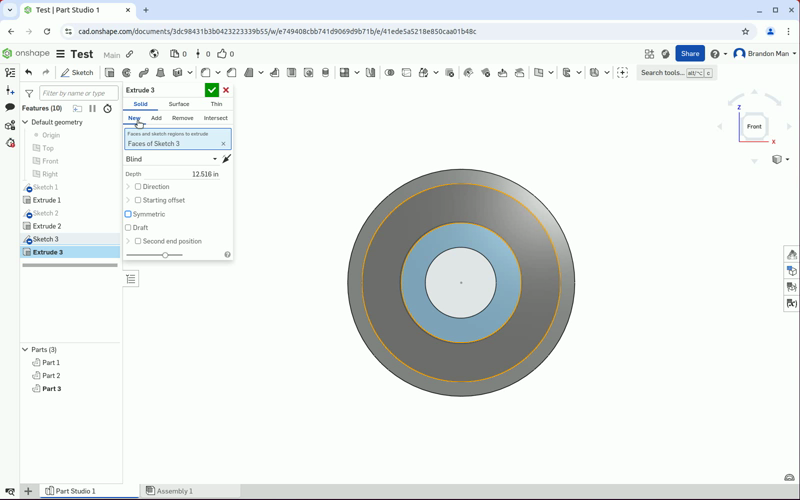
key(space)
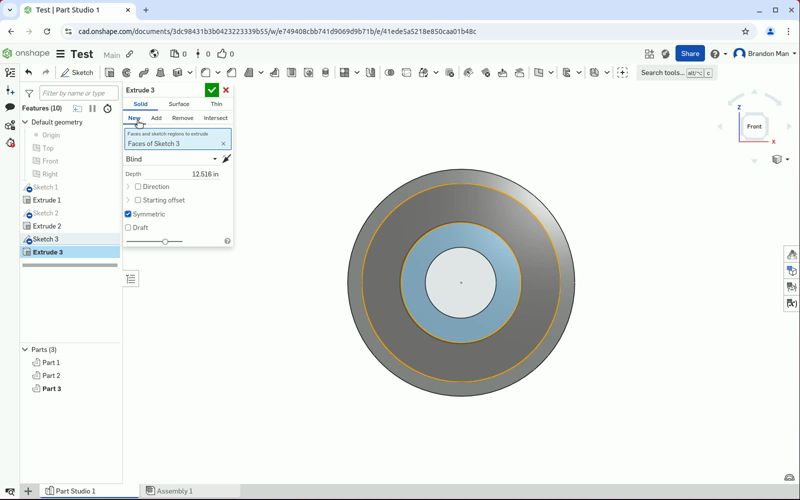
key(enter)
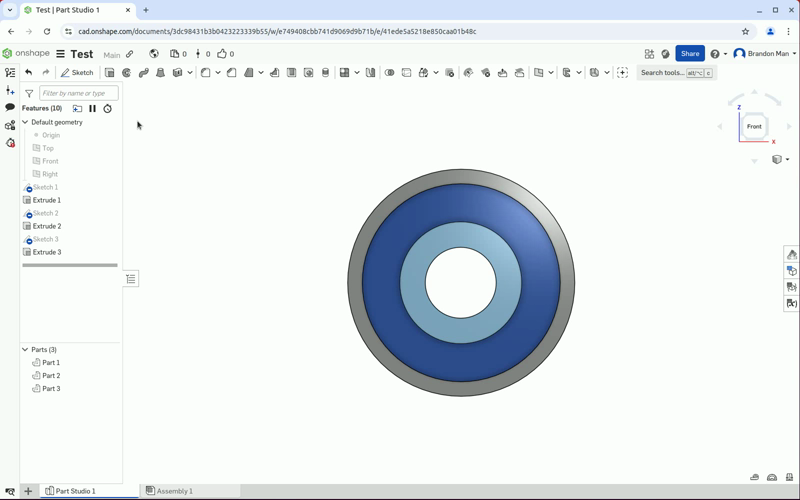
key(shift+h)
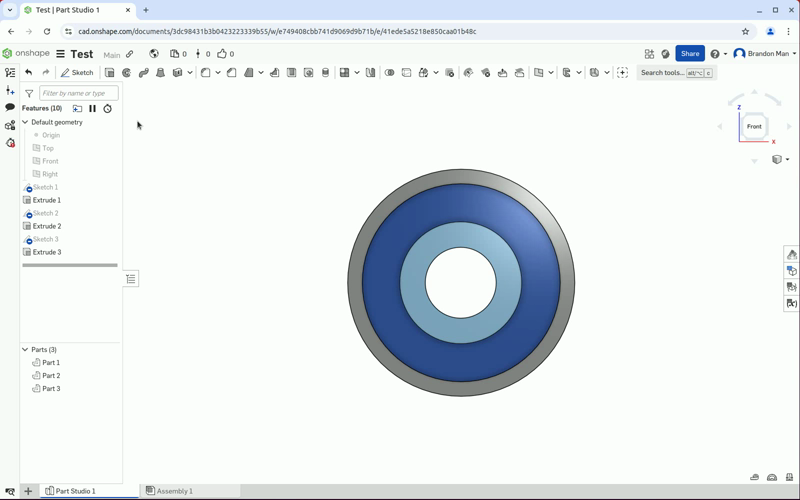
key(shift+h)
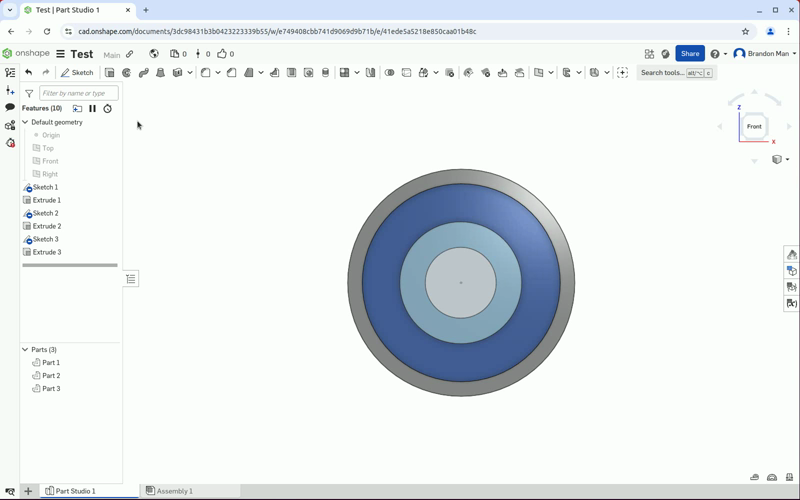
key(shift+7)
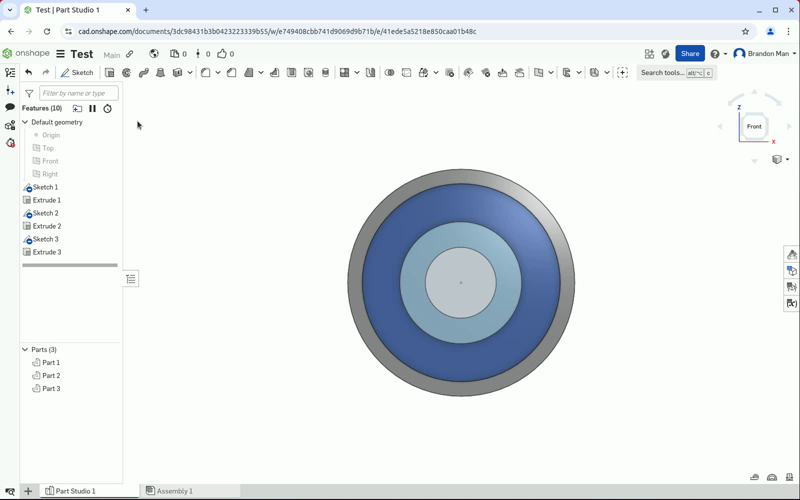
key(left, 2)
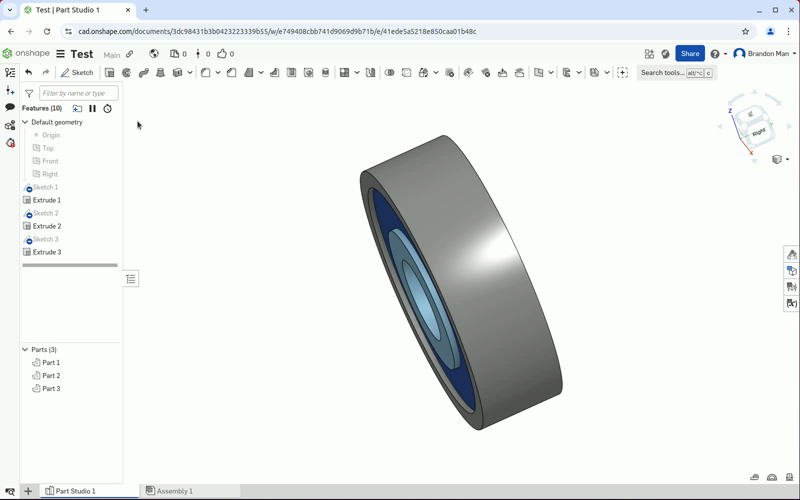
key(down, 2)
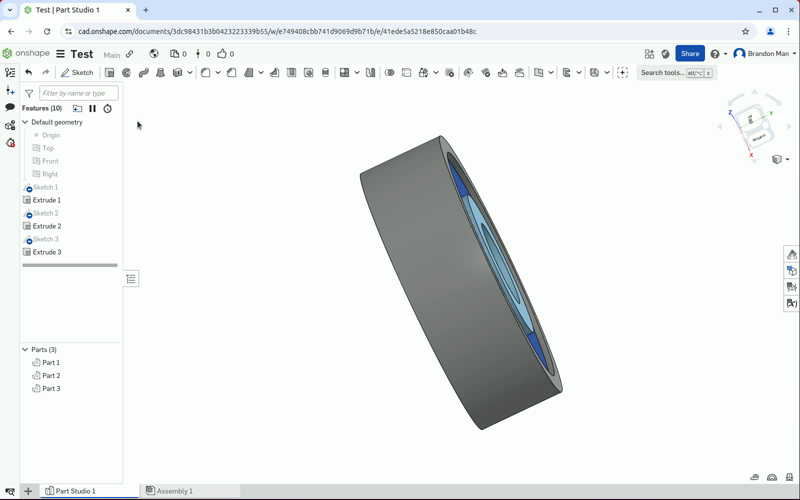
key(up, 2)
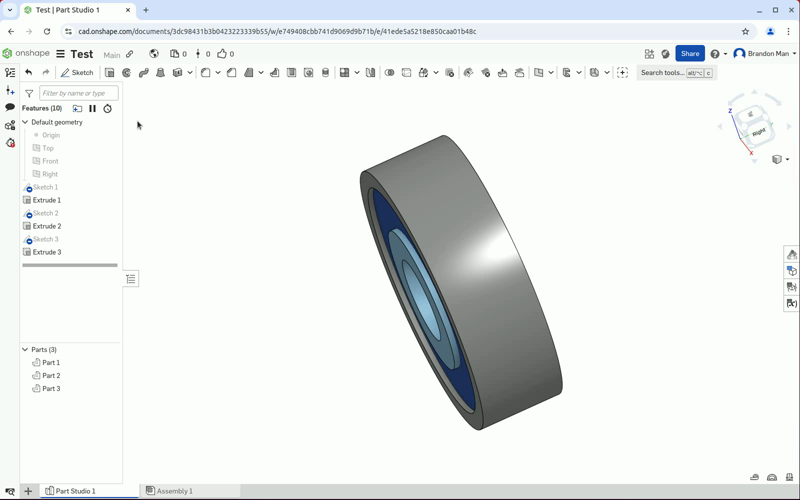
key(right, 2)
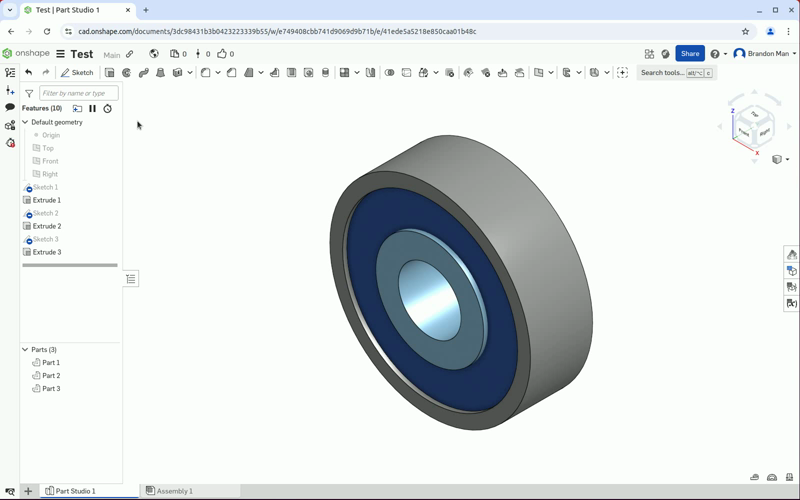
mouse_move(73, 189)
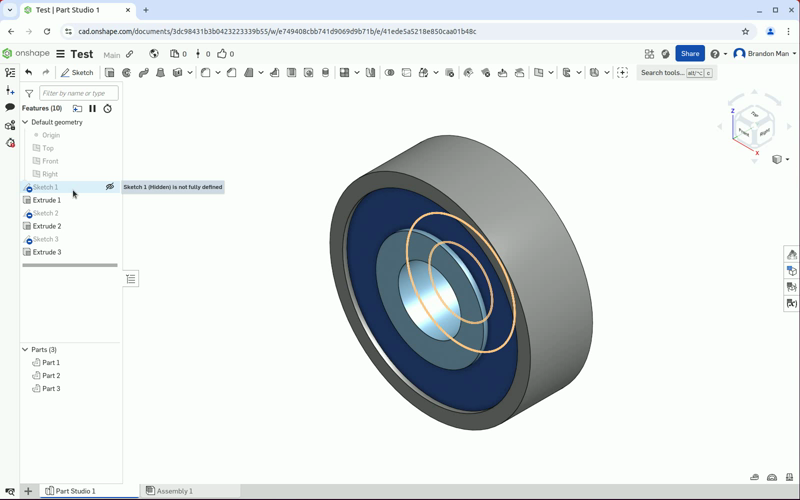
click(73, 189)